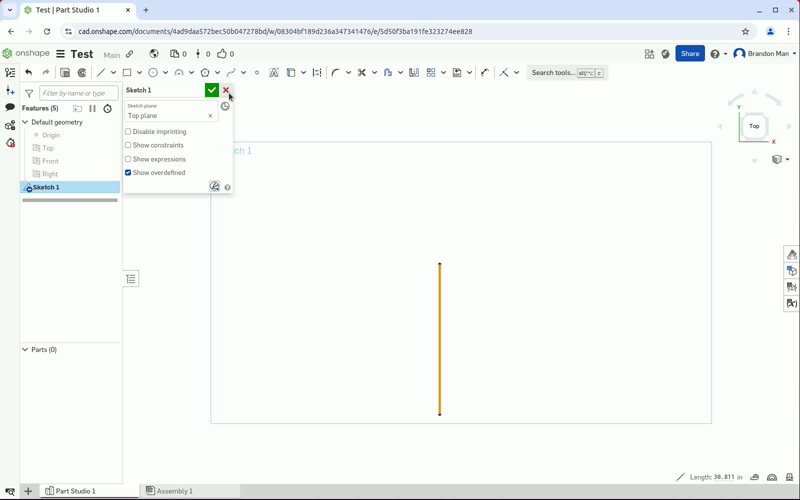
key(shift+h)
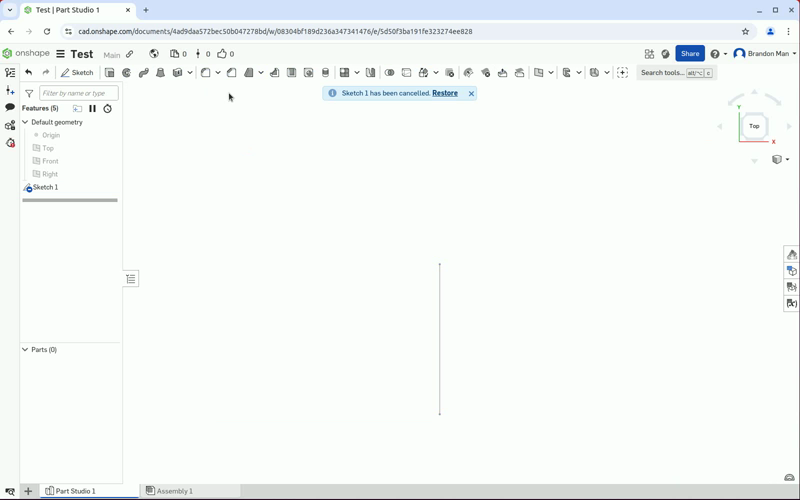
key(shift+s)
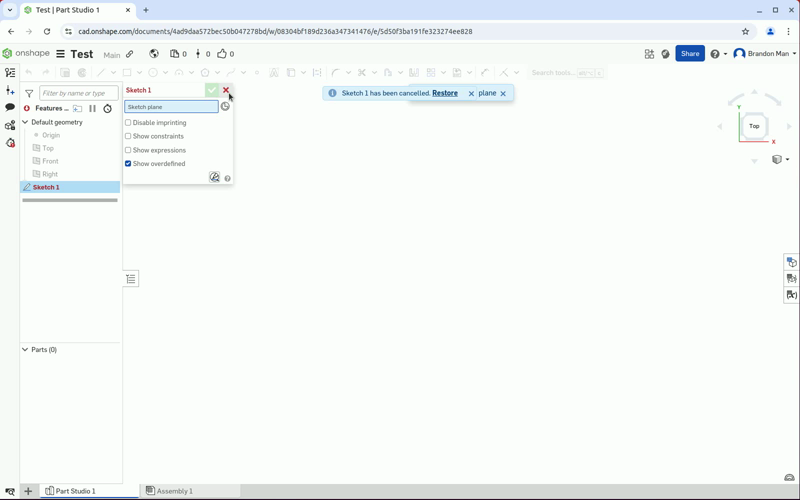
mouse_move(73, 150)
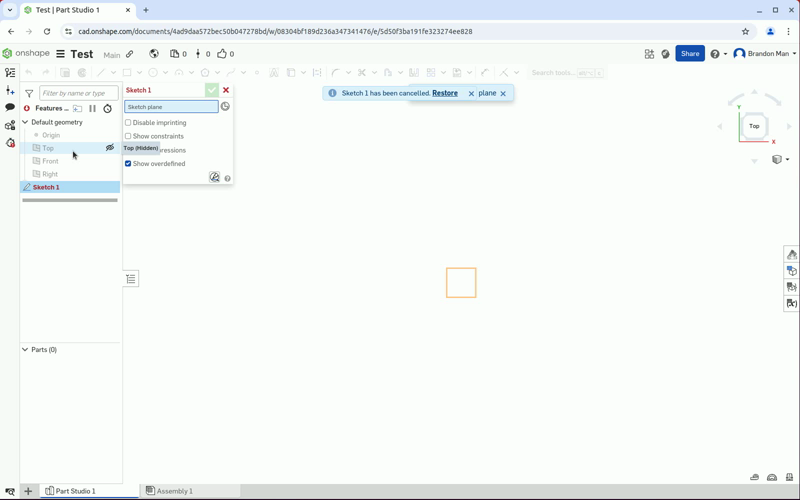
click(73, 150)
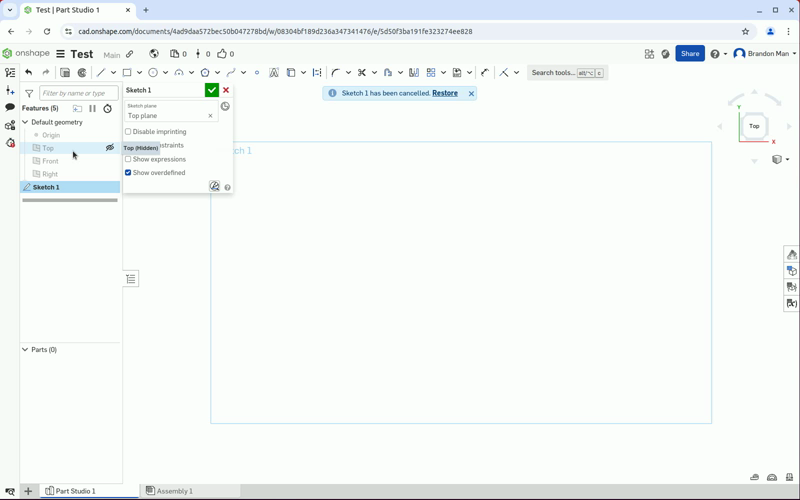
mouse_move(73, 352)
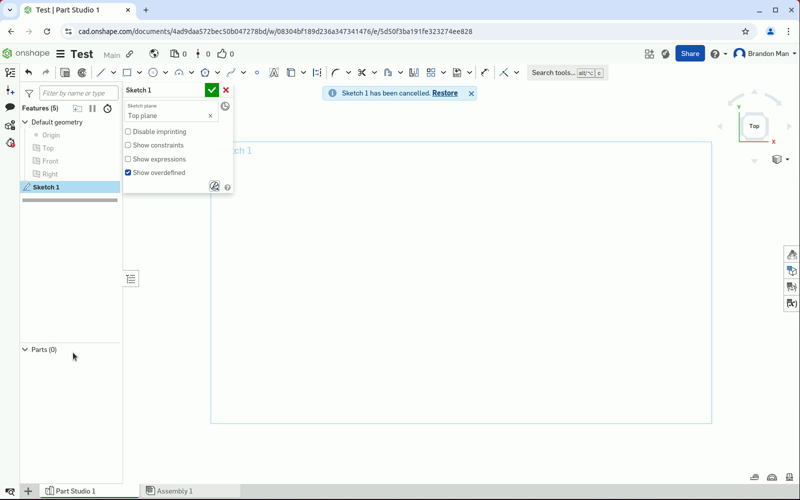
key(y)
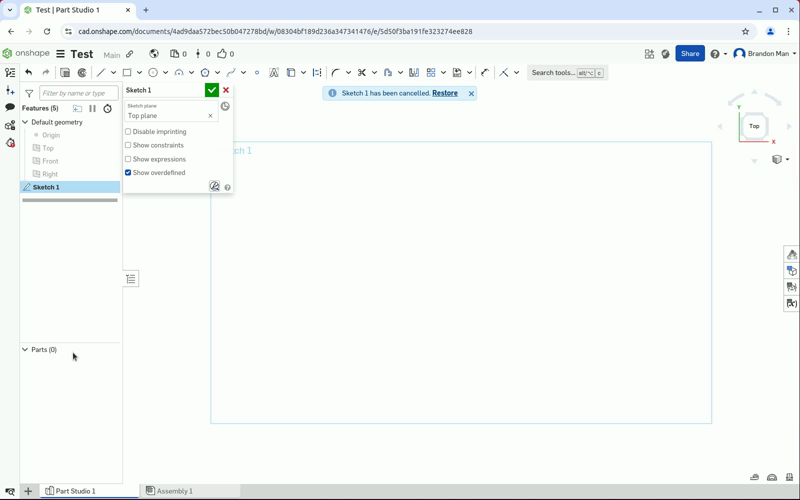
key(l)
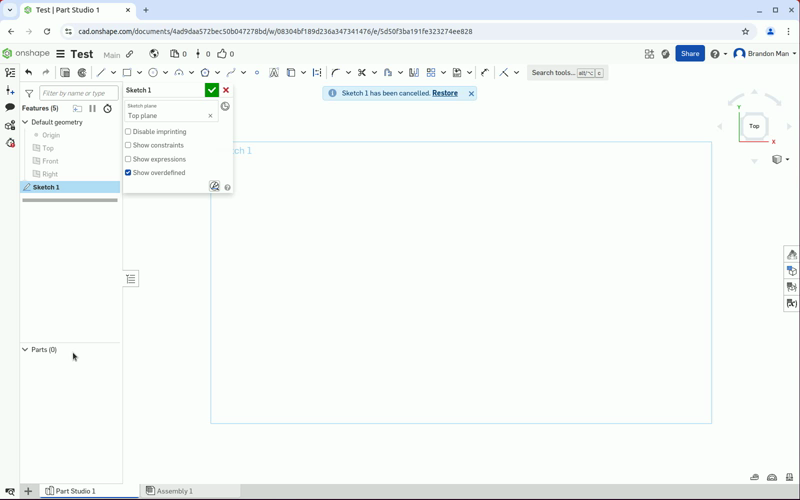
key_down(shift)
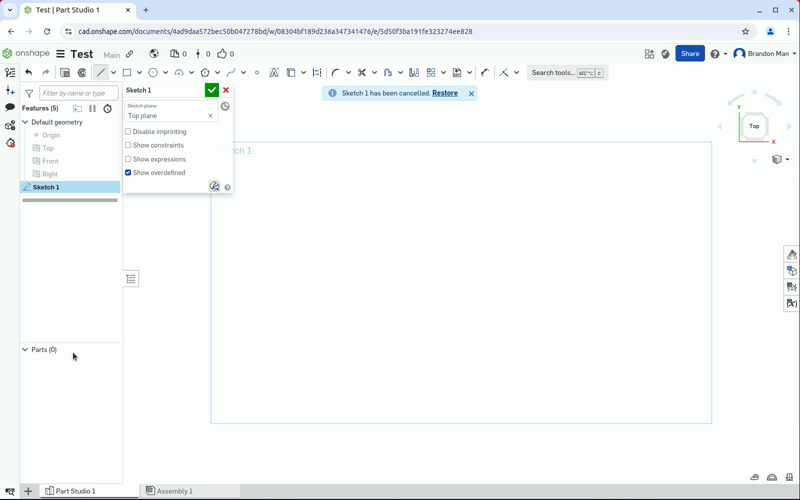
mouse_move(348, 395)
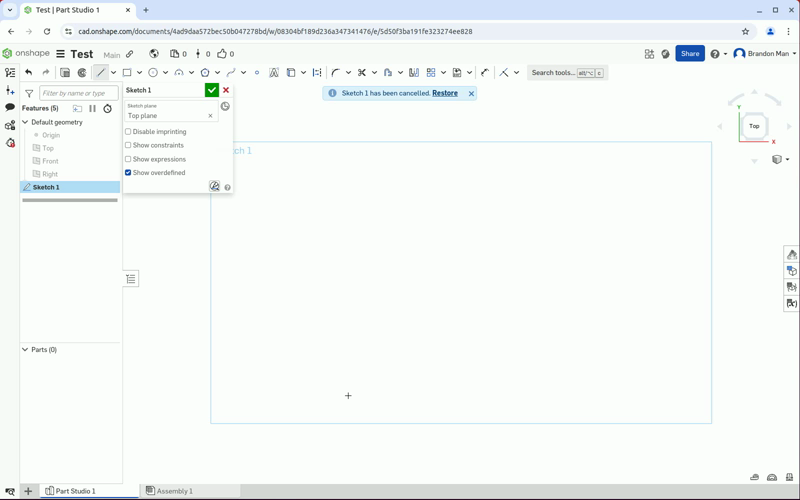
click(348, 395)
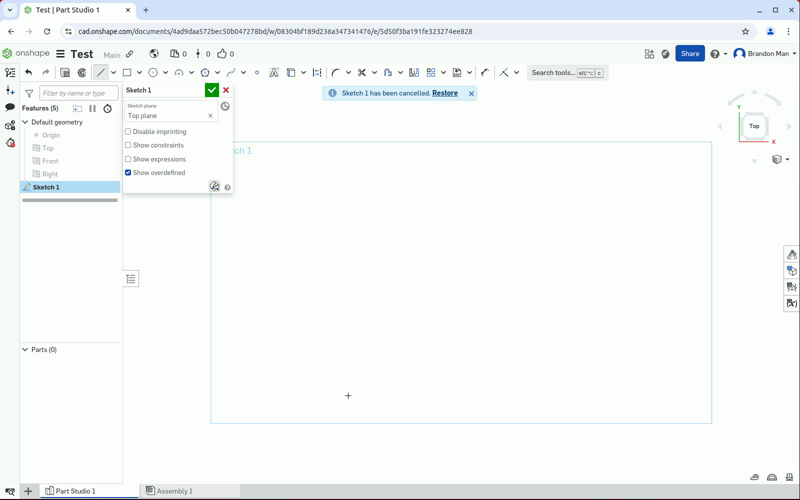
key_up(shift)
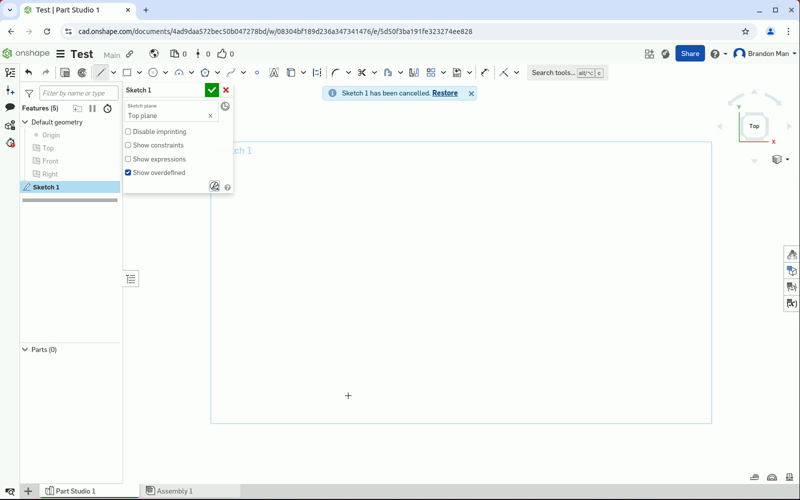
key_down(shift)
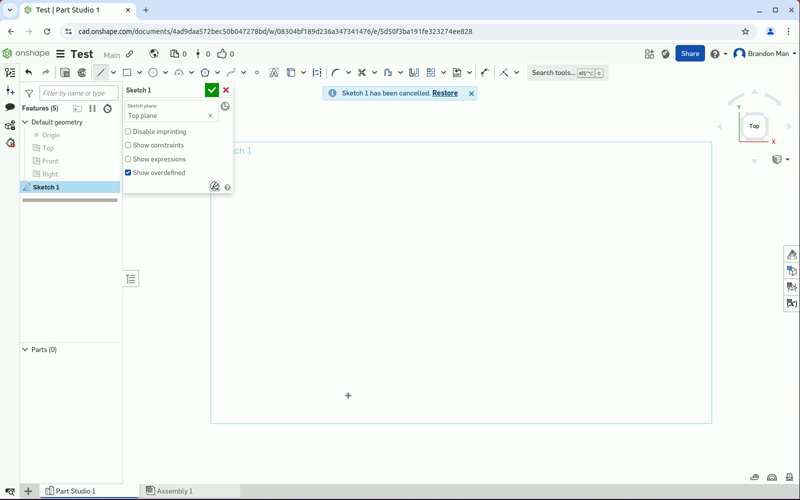
mouse_move(572, 395)
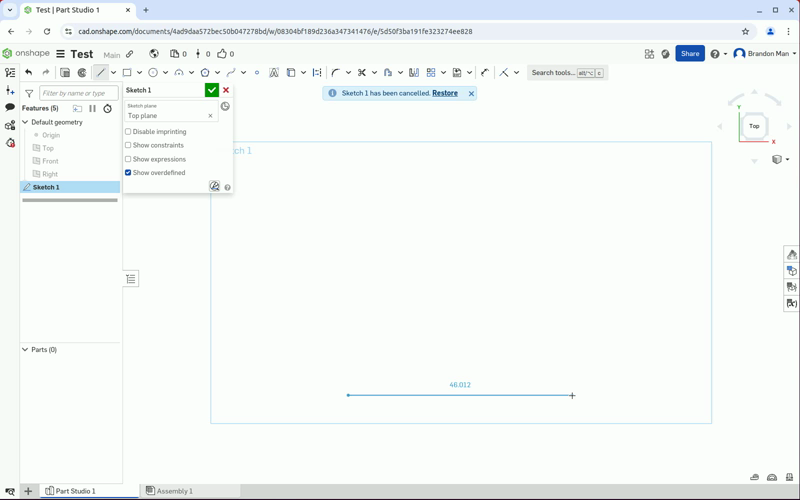
click(572, 395)
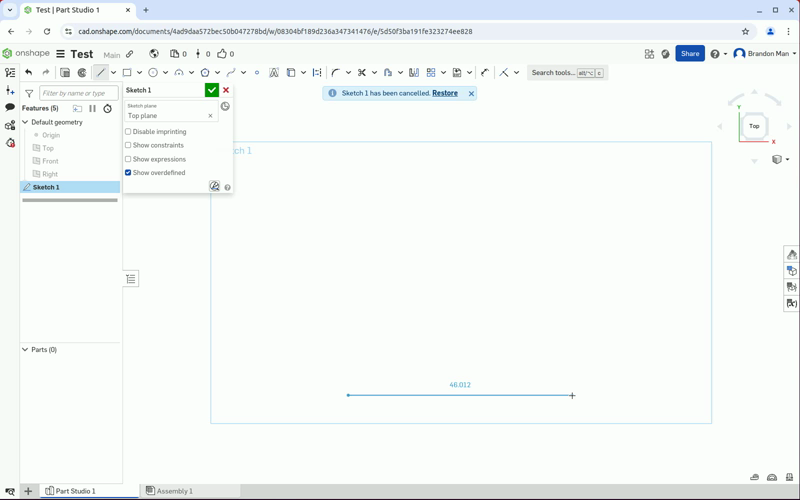
key_up(shift)
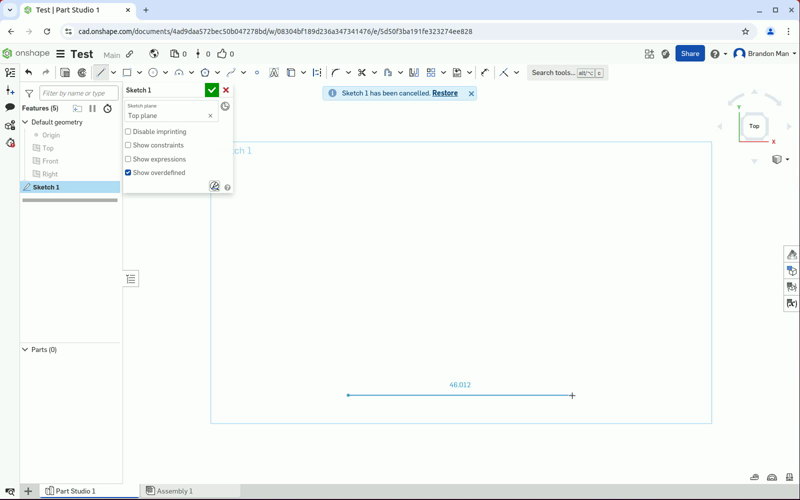
key_down(shift)
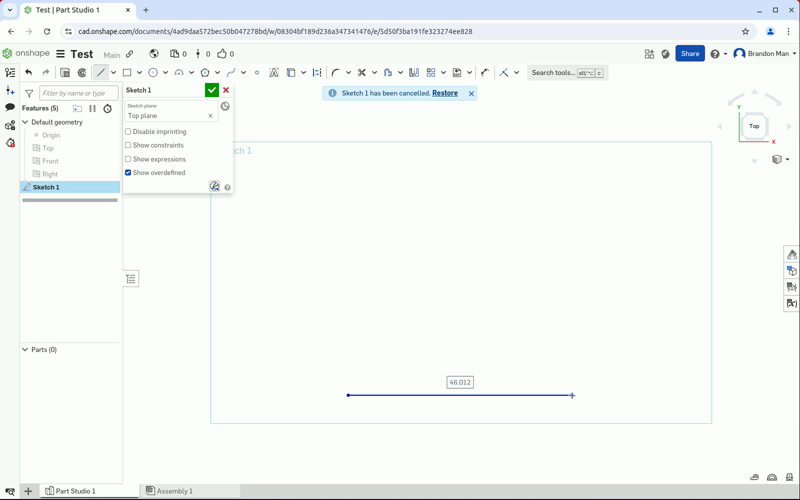
mouse_move(572, 171)
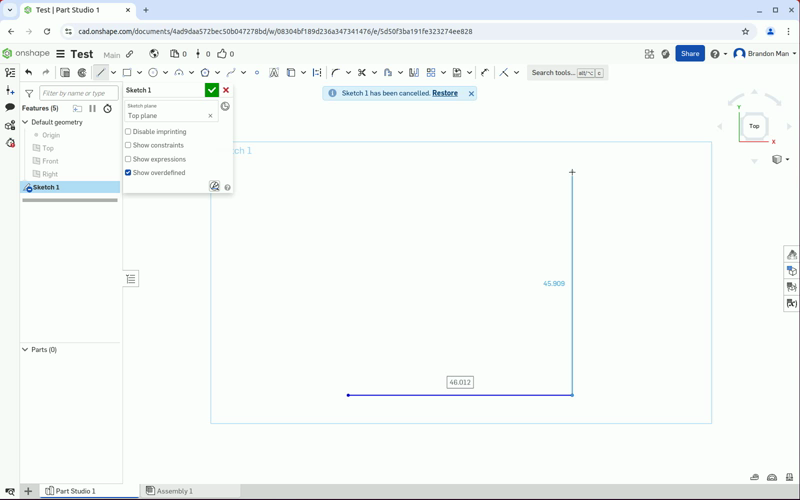
click(572, 171)
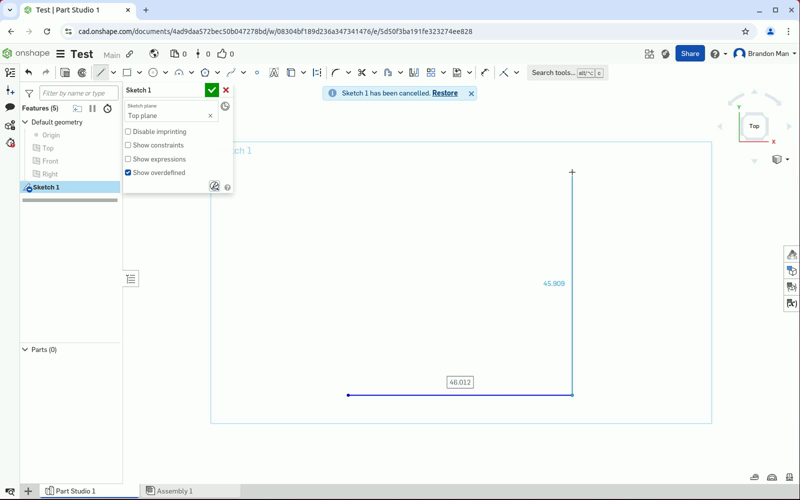
key_up(shift)
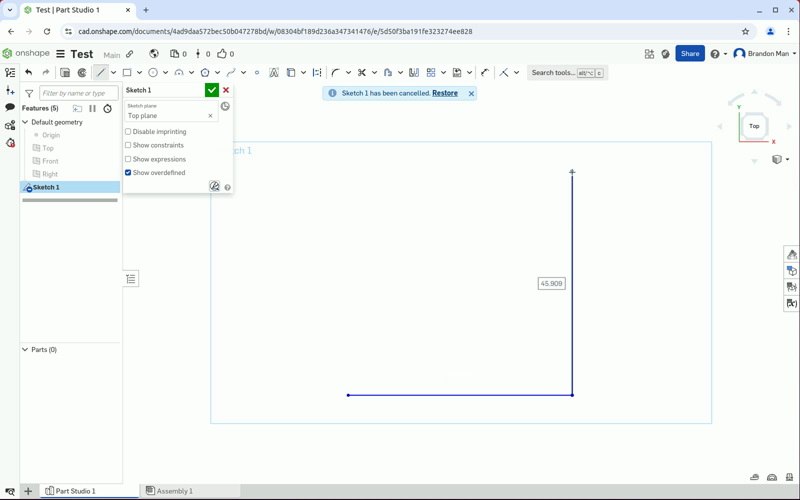
key_down(shift)
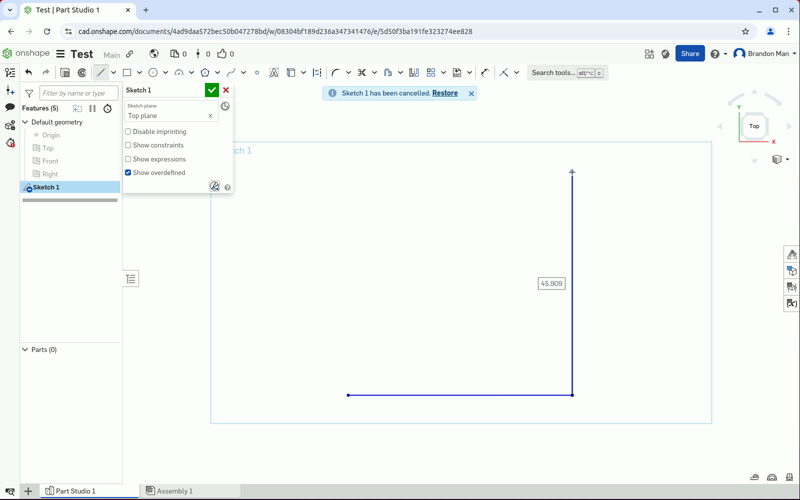
mouse_move(348, 171)
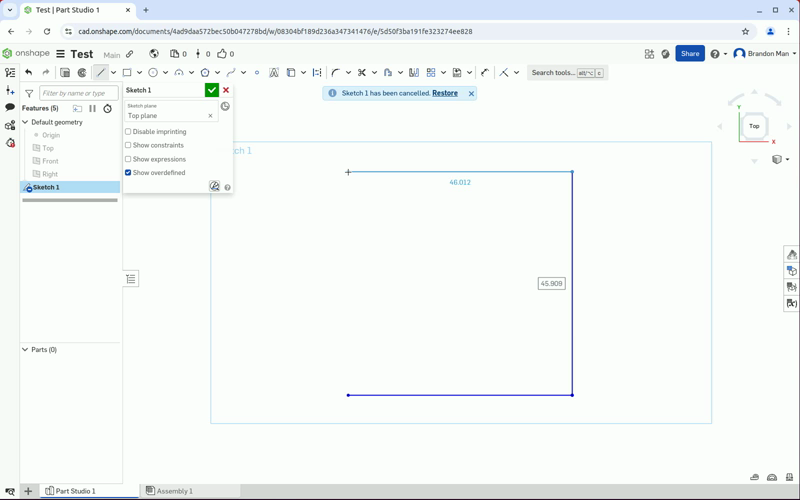
click(348, 171)
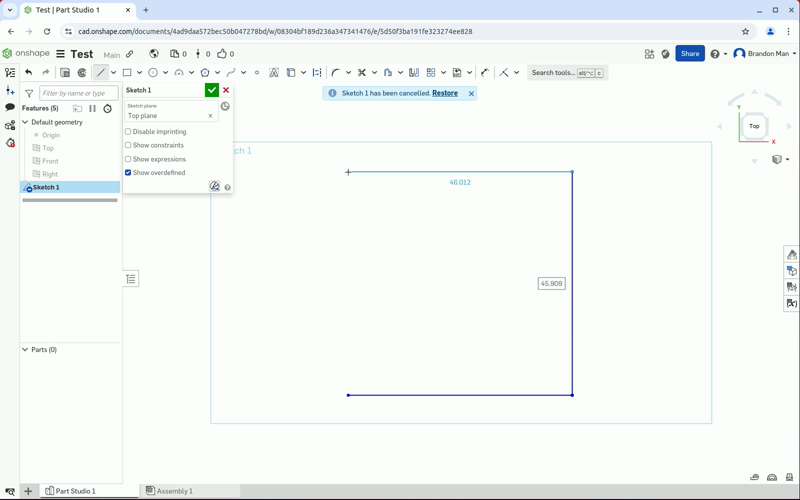
key_up(shift)
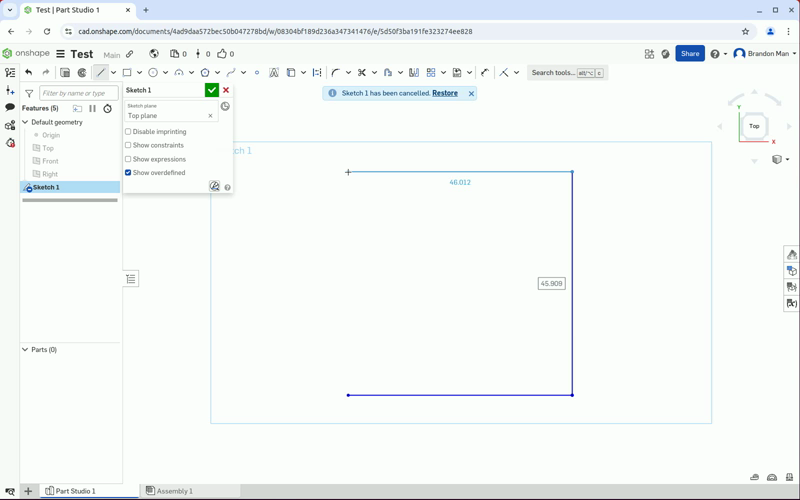
key_down(shift)
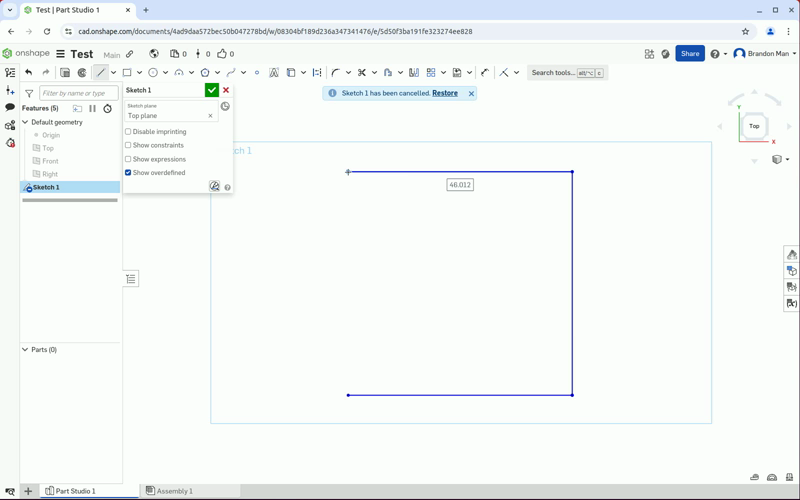
mouse_move(348, 395)
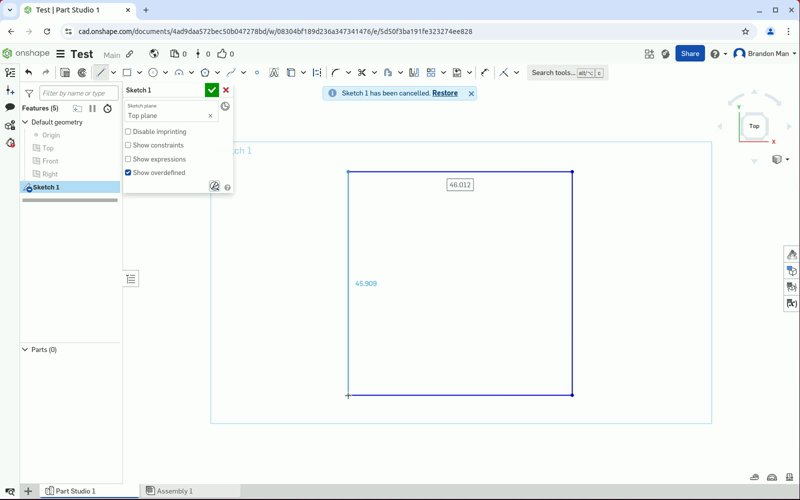
key_up(shift)
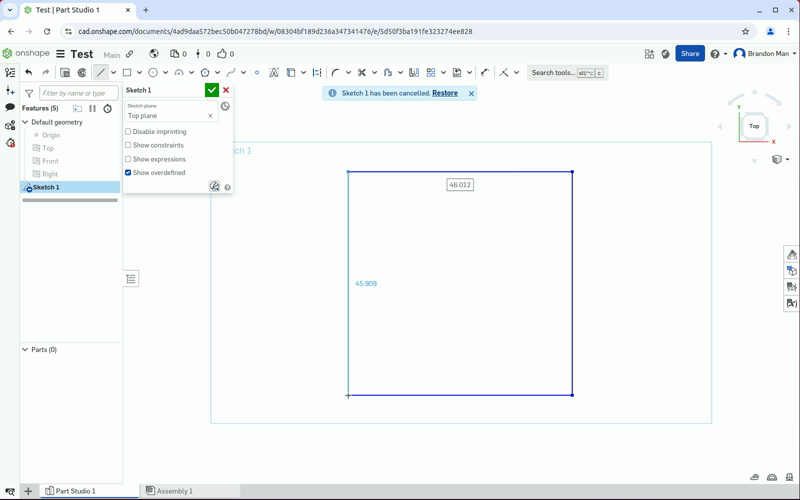
click(348, 395)
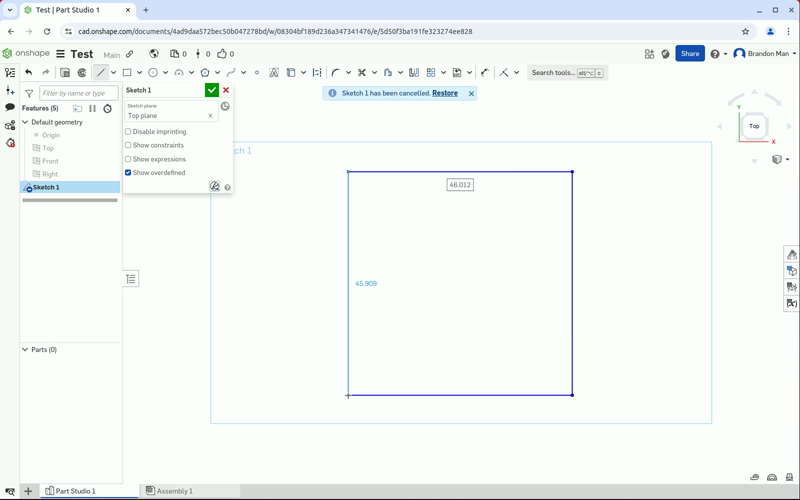
key(esc)
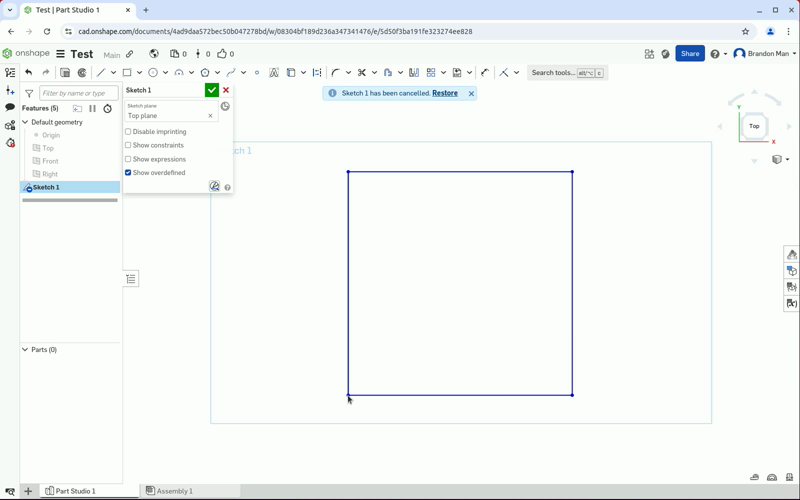
mouse_move(403, 270)
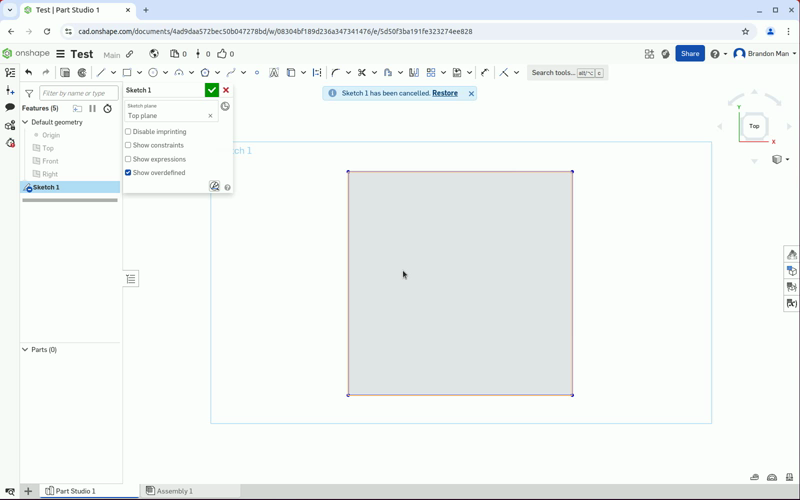
click(403, 270)
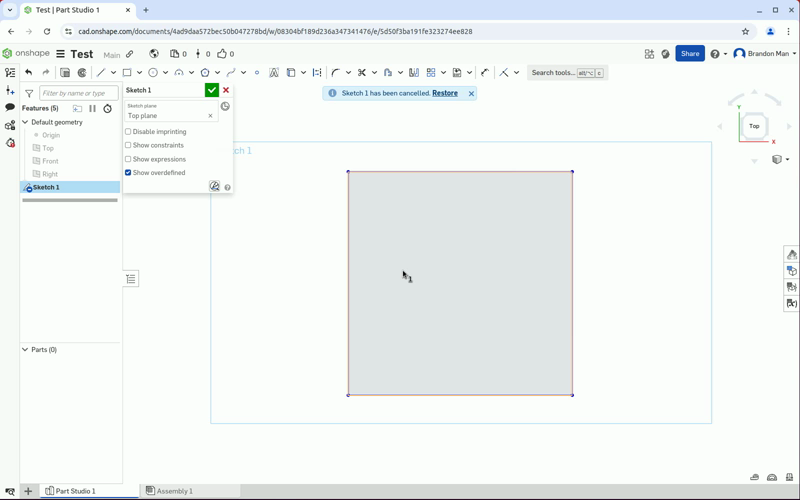
mouse_move(73, 352)
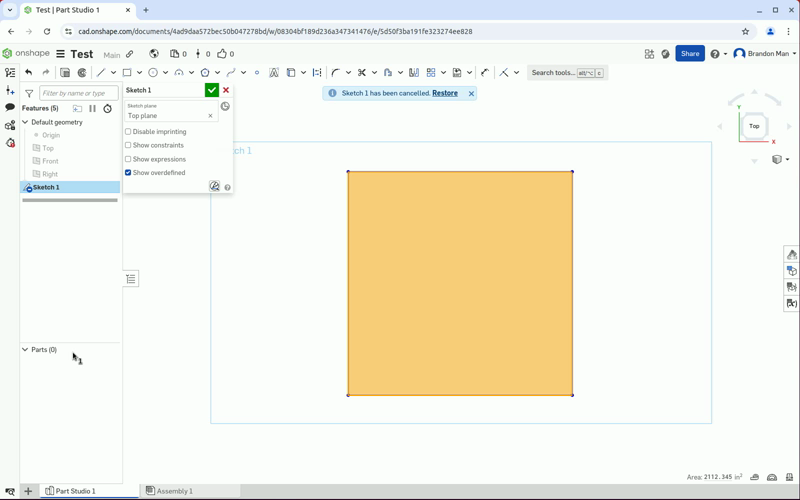
key(shift+y)
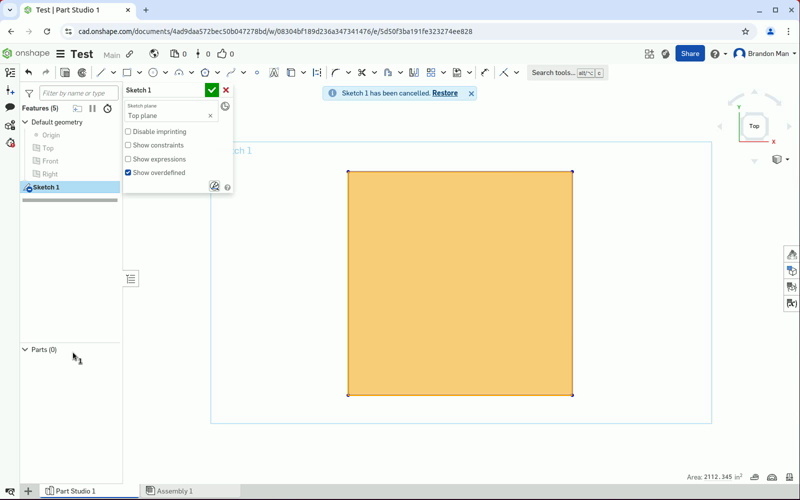
key(shift+e)
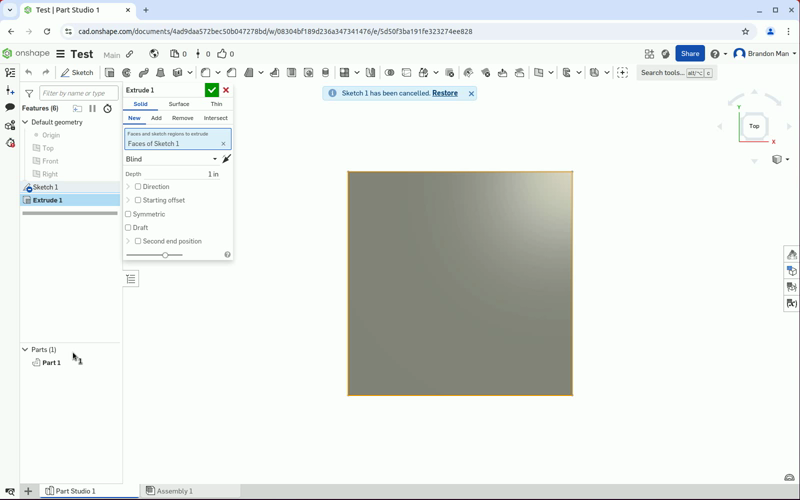
mouse_move(143, 106)
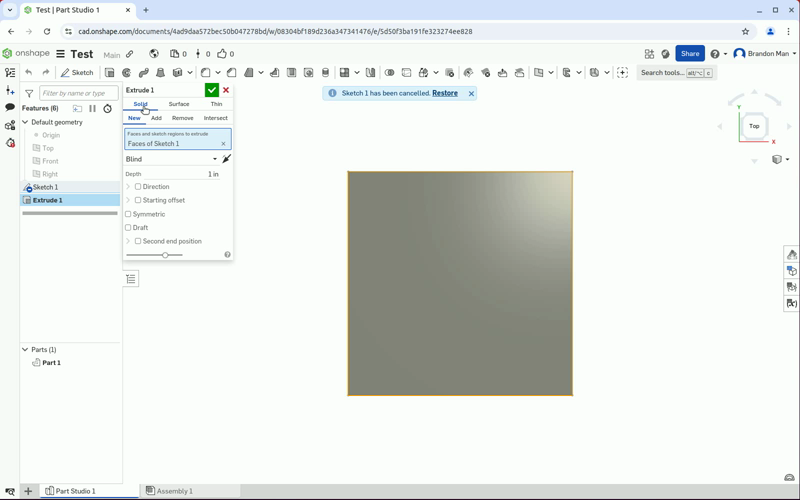
click(143, 106)
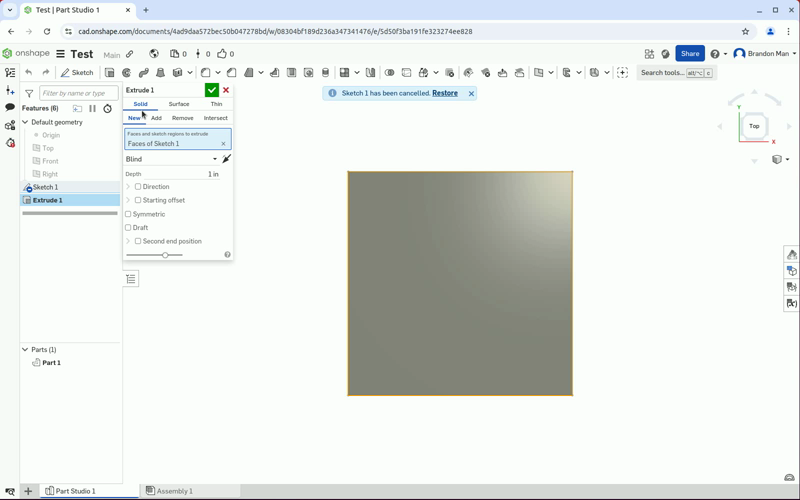
mouse_move(137, 120)
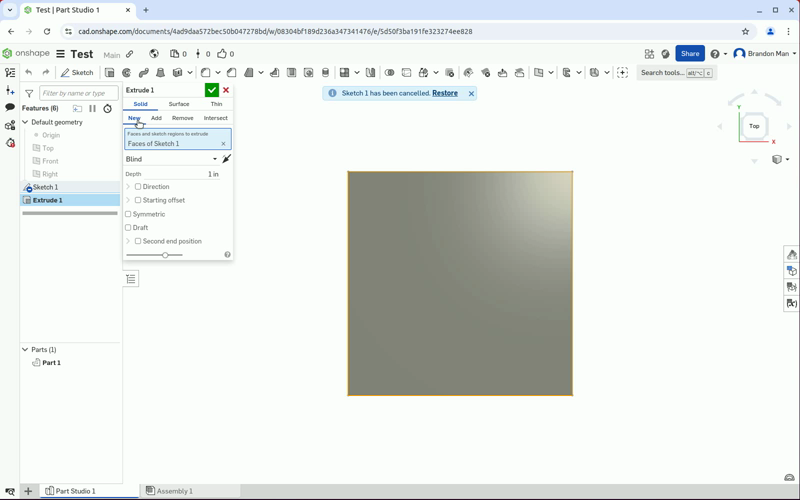
click(137, 120)
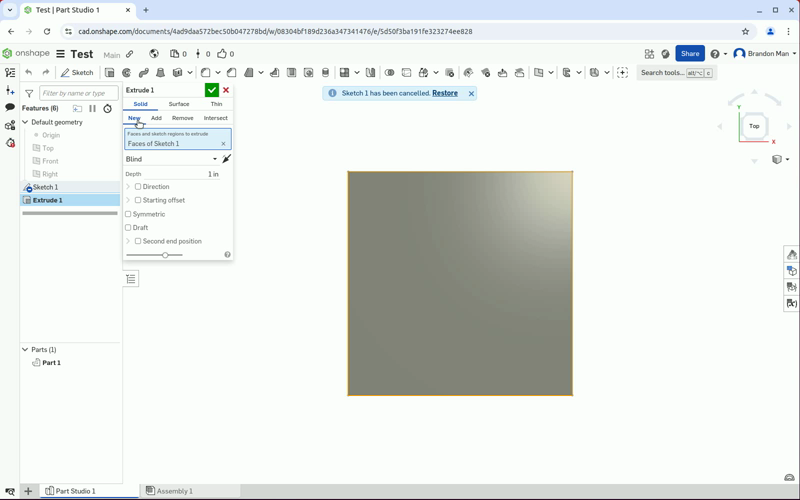
key(tab, 4)
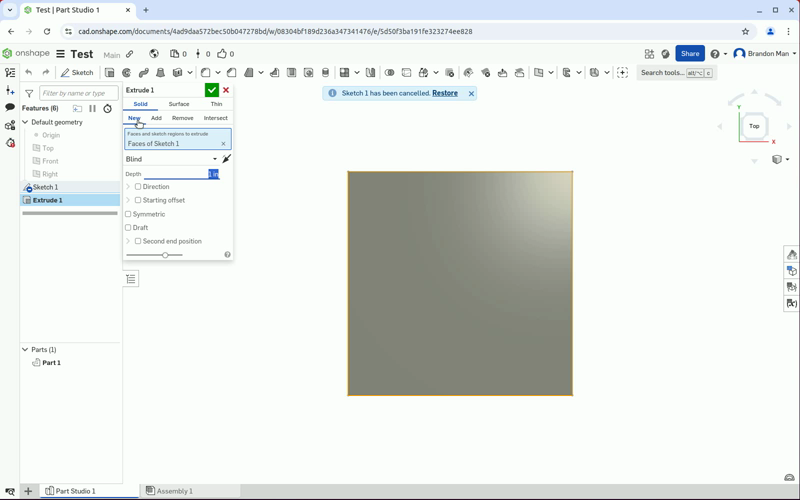
text(23.108)
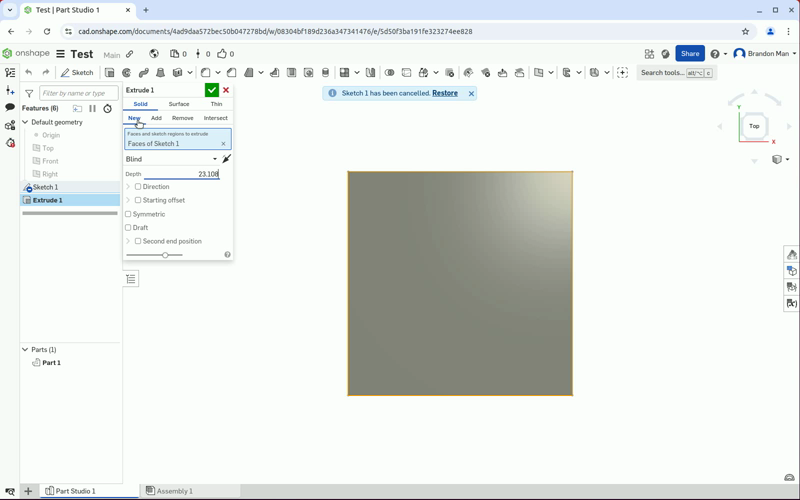
key(enter)
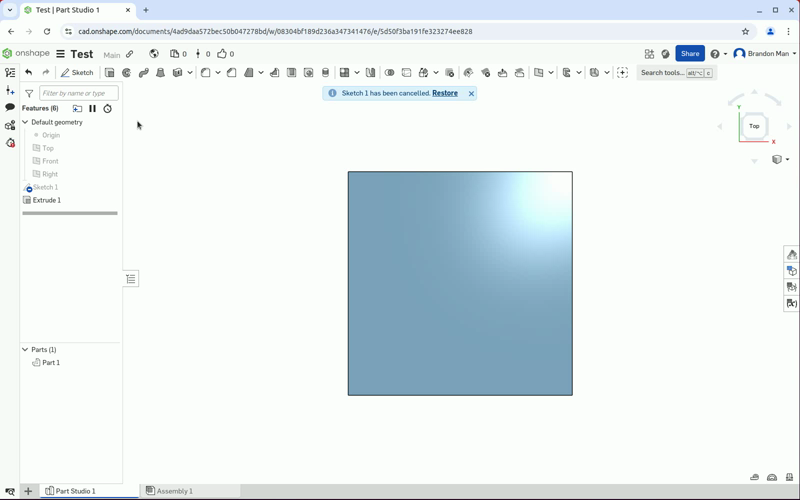
key(shift+h)
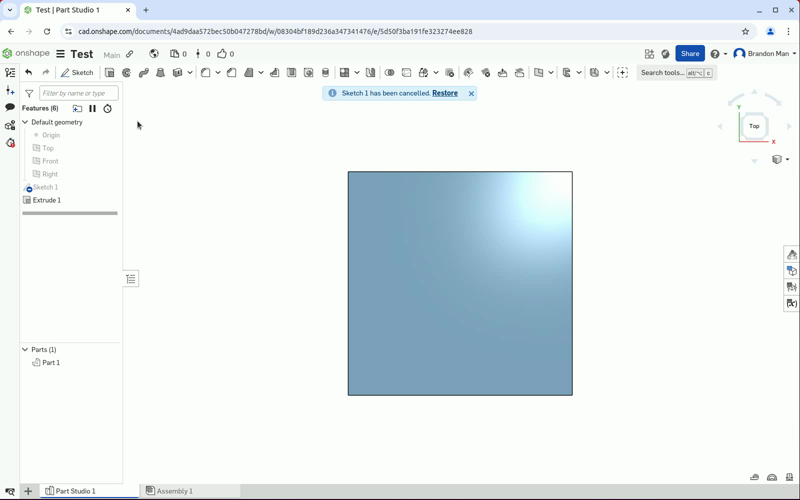
key(shift+h)
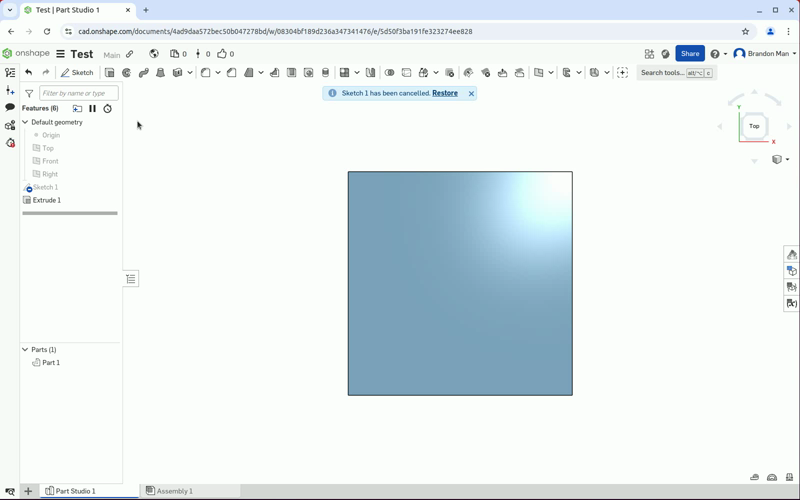
mouse_move(73, 189)
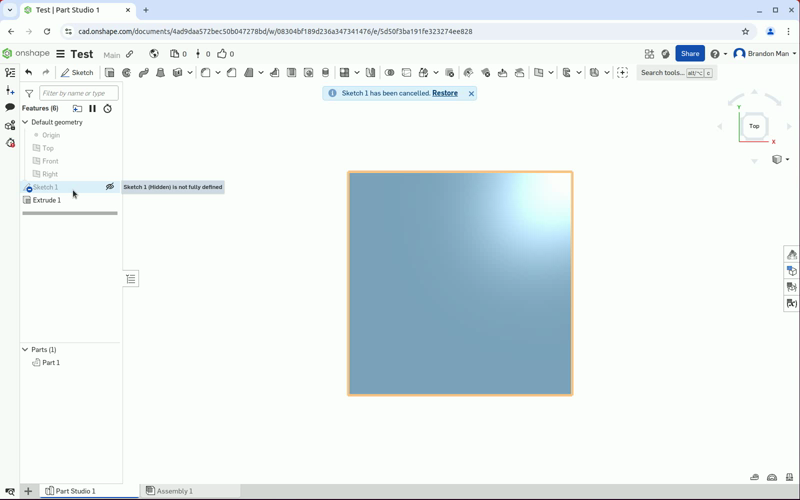
click(73, 189)
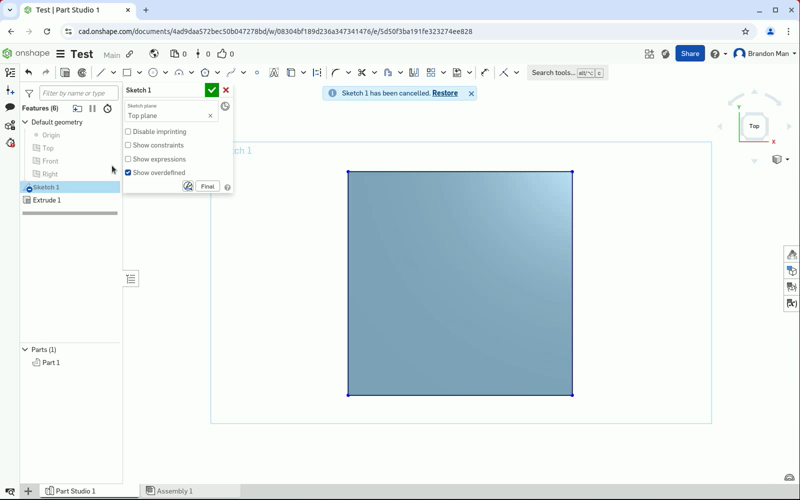
mouse_move(229, 92)
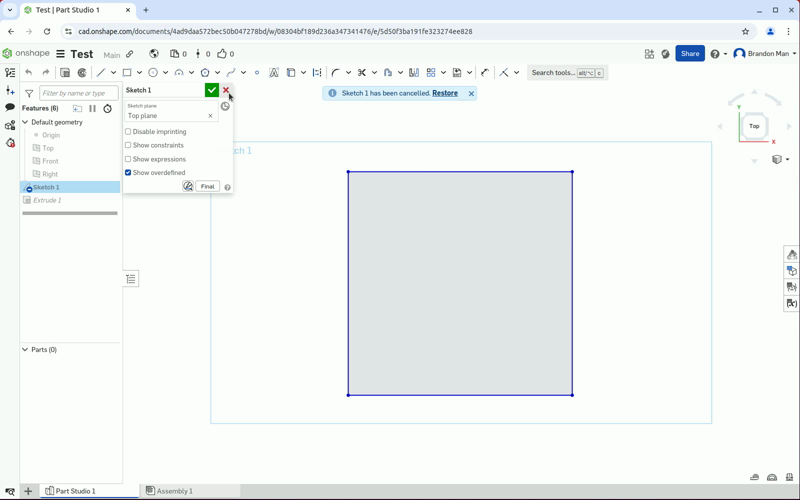
click(229, 92)
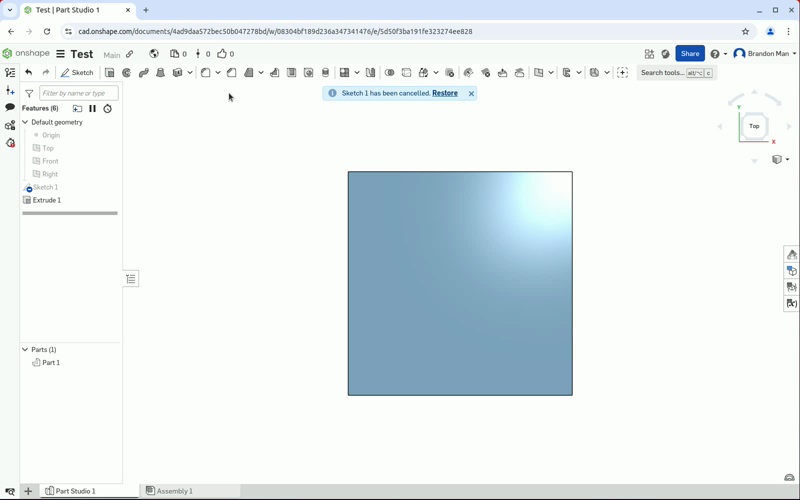
mouse_move(541, 75)
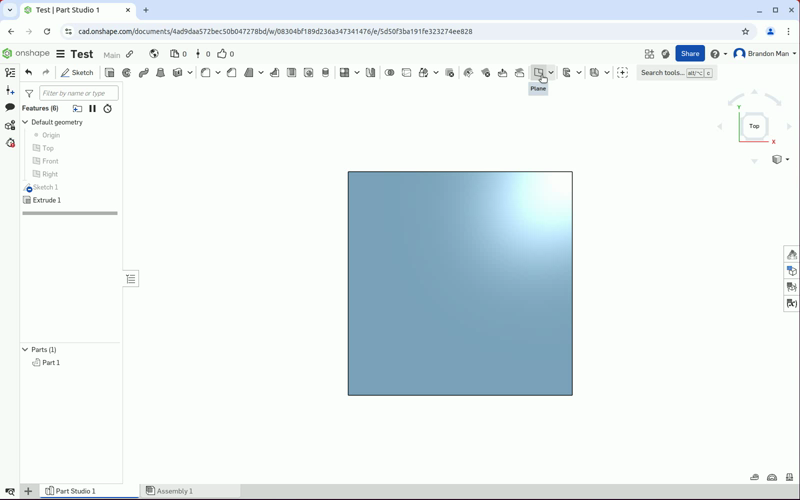
click(541, 75)
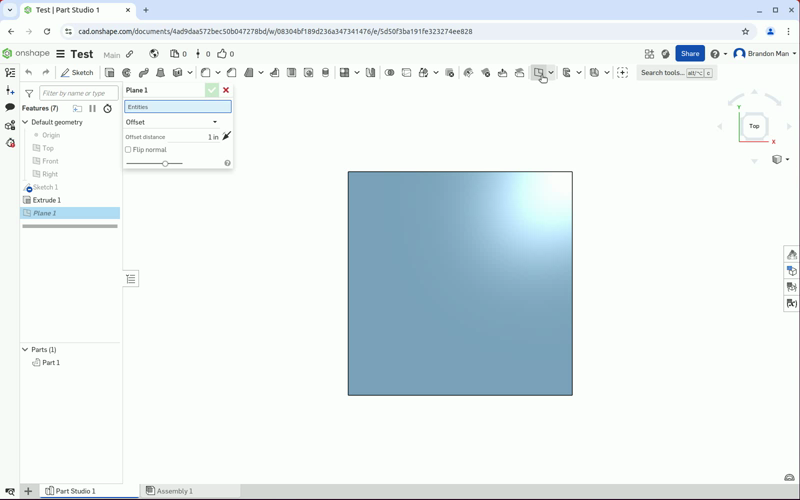
mouse_move(73, 150)
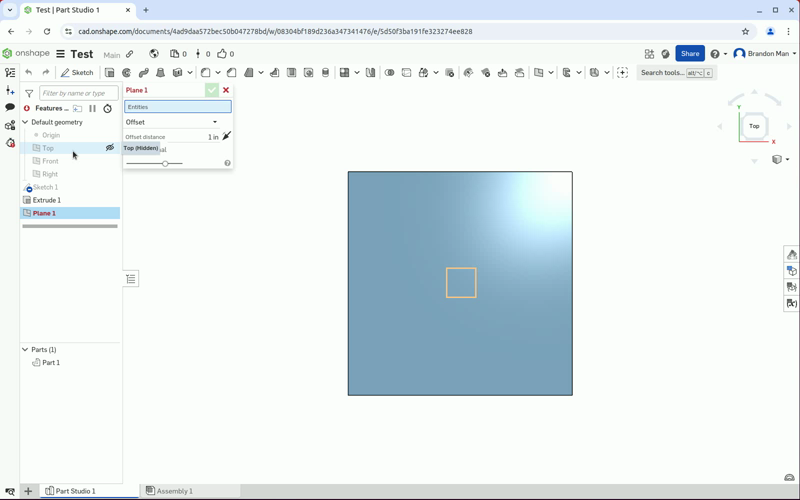
click(73, 150)
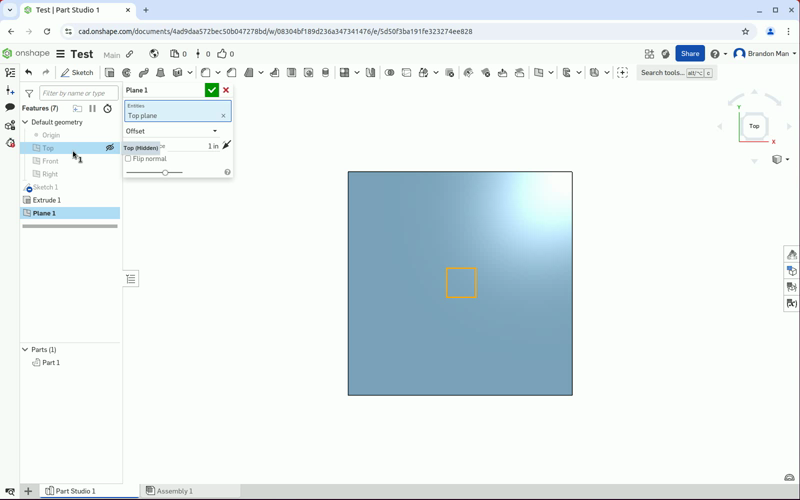
key(tab, 2)
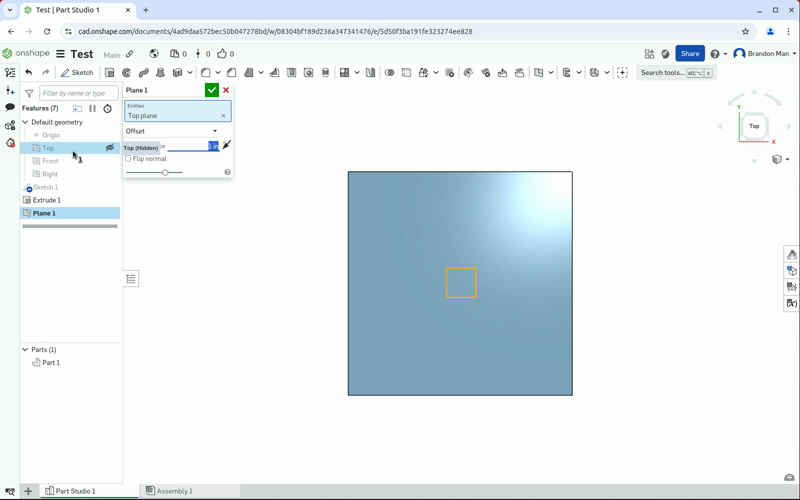
text(23.108)
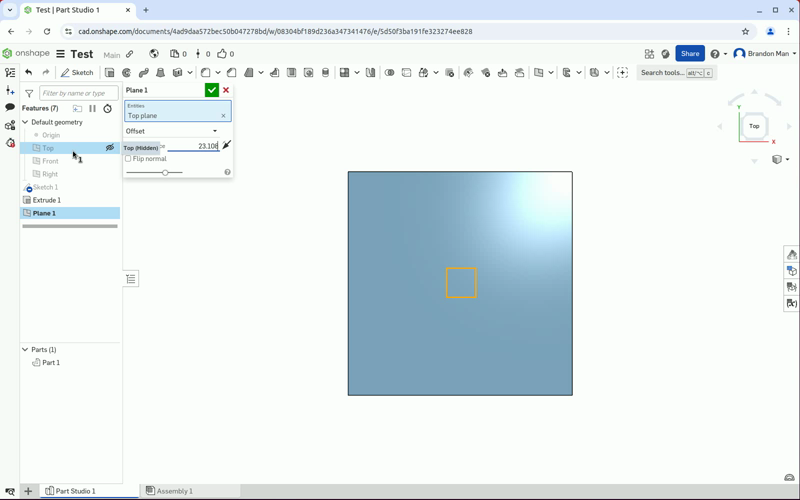
key(enter, 2)
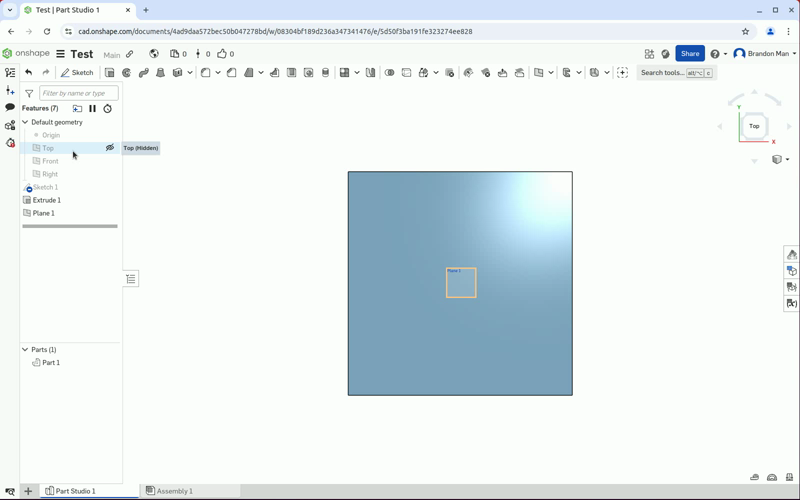
key(shift+s)
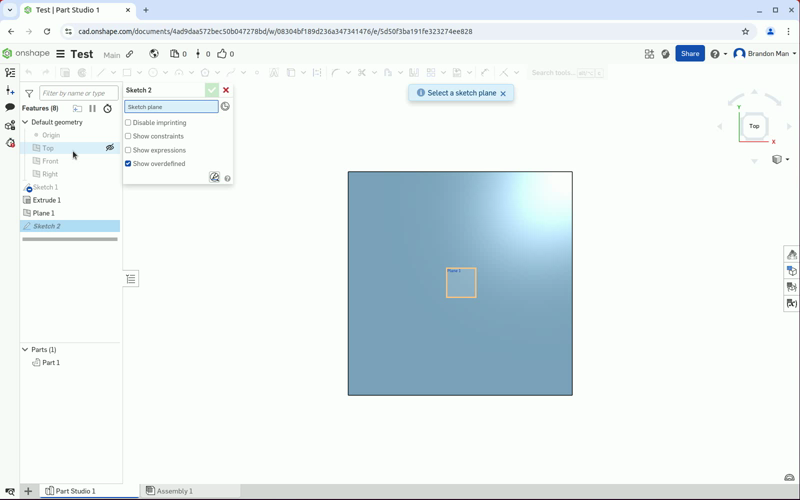
mouse_move(73, 215)
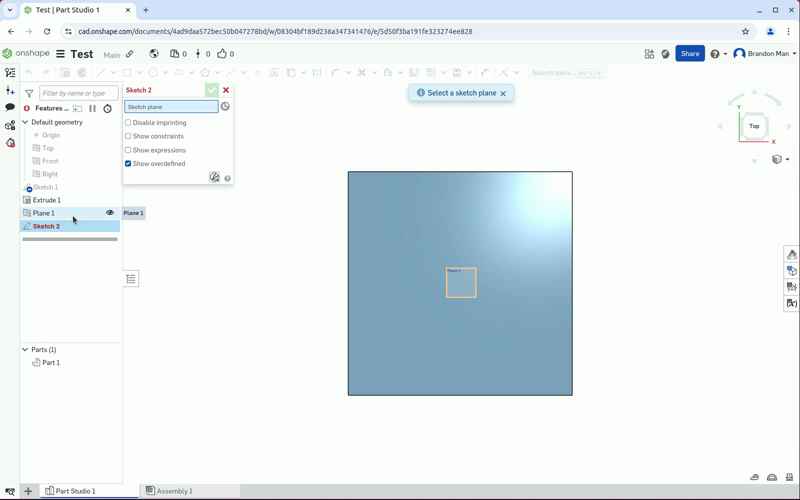
click(73, 215)
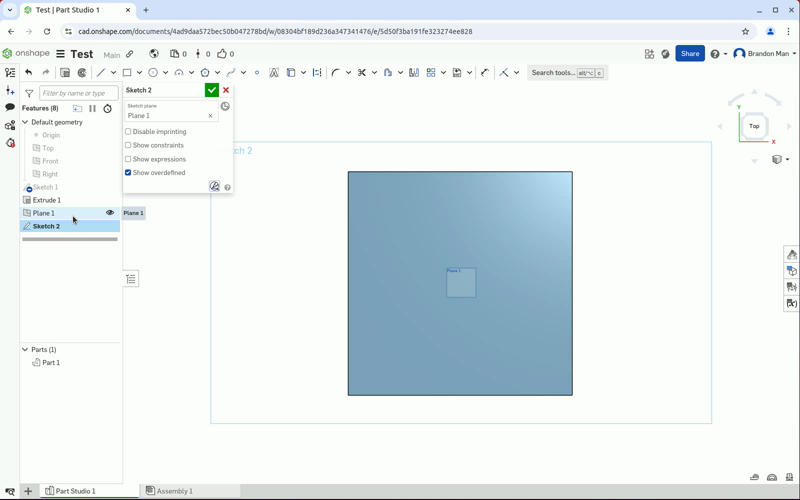
mouse_move(73, 352)
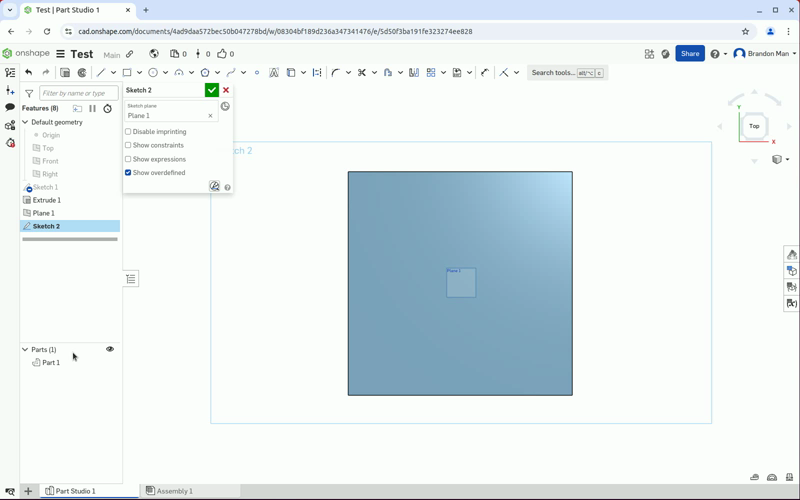
key(y)
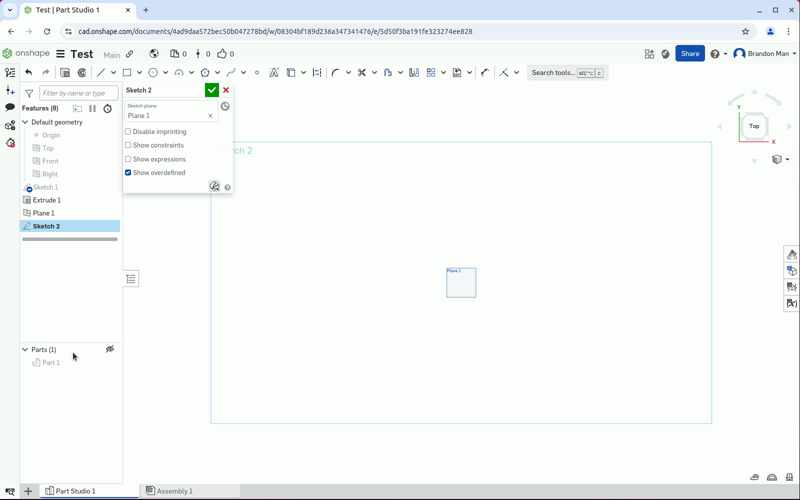
key(c)
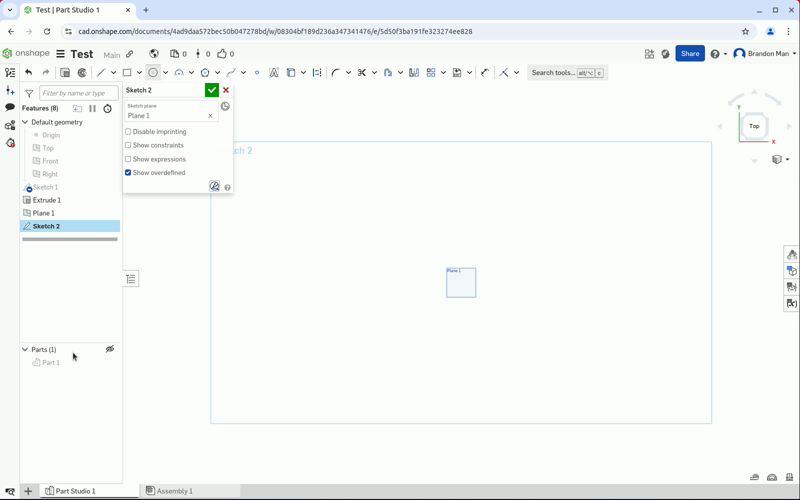
key_down(shift)
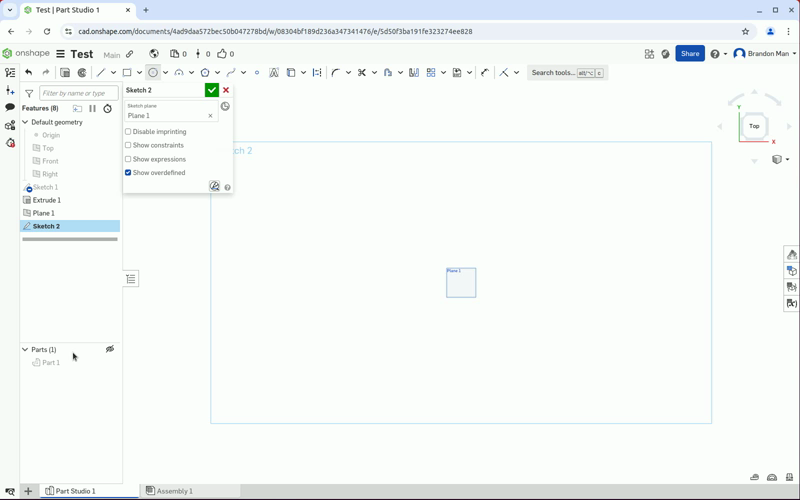
mouse_move(505, 238)
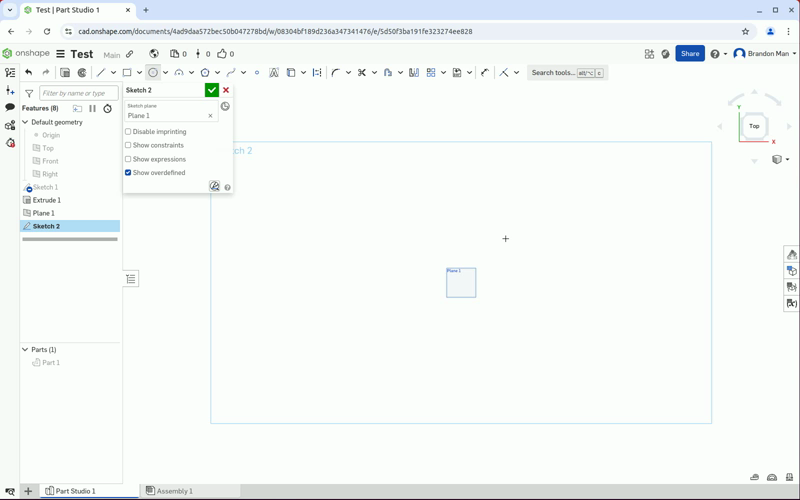
click(505, 238)
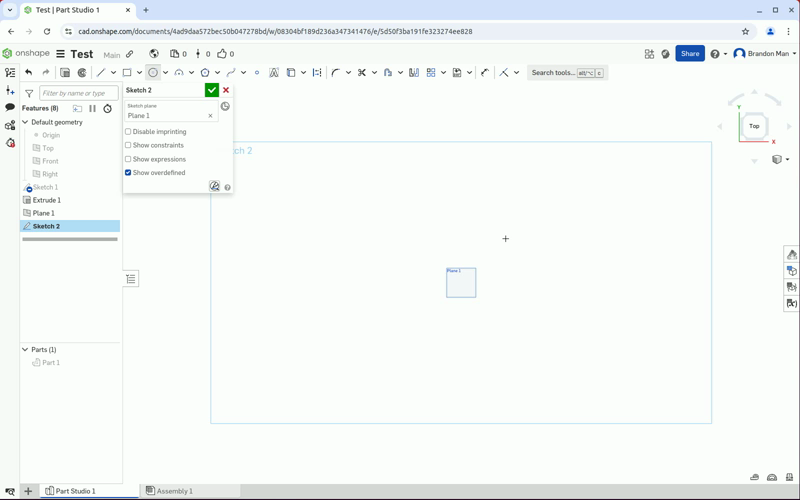
key_up(shift)
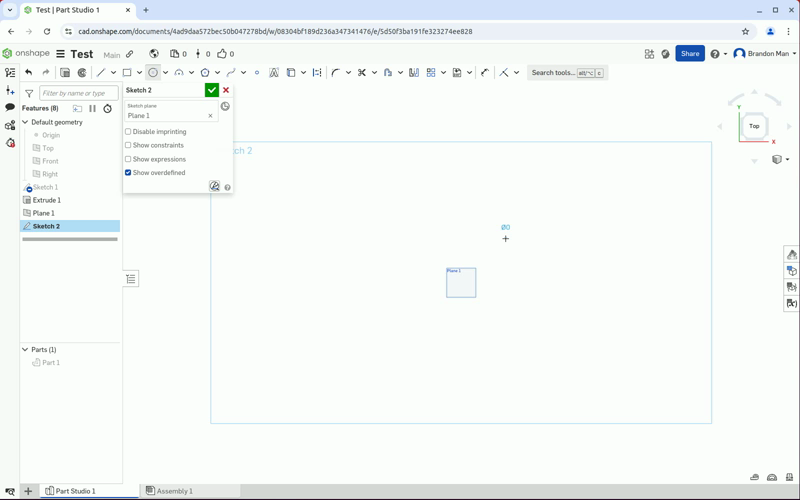
mouse_move(562, 238)
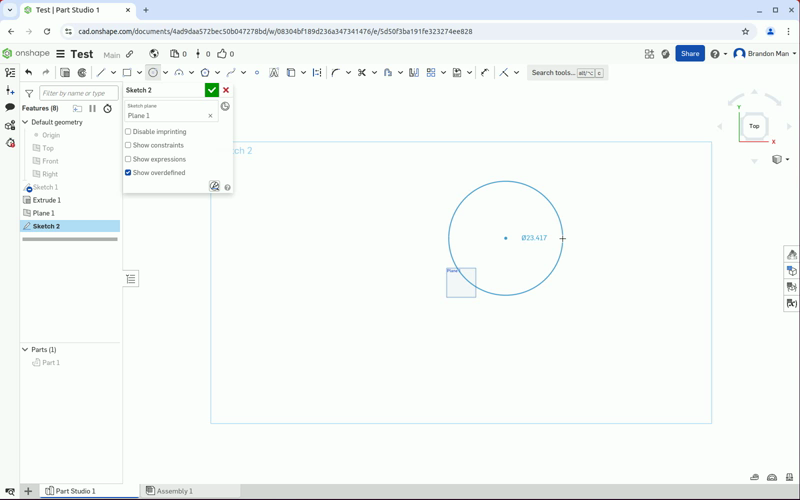
click(562, 238)
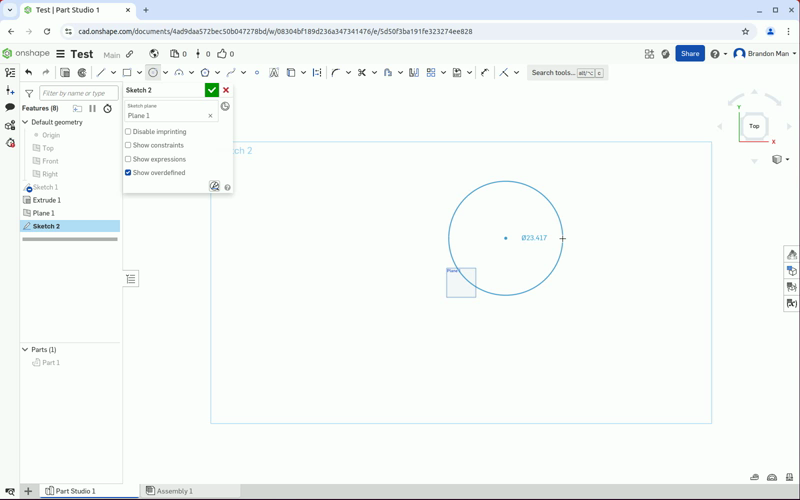
key(esc)
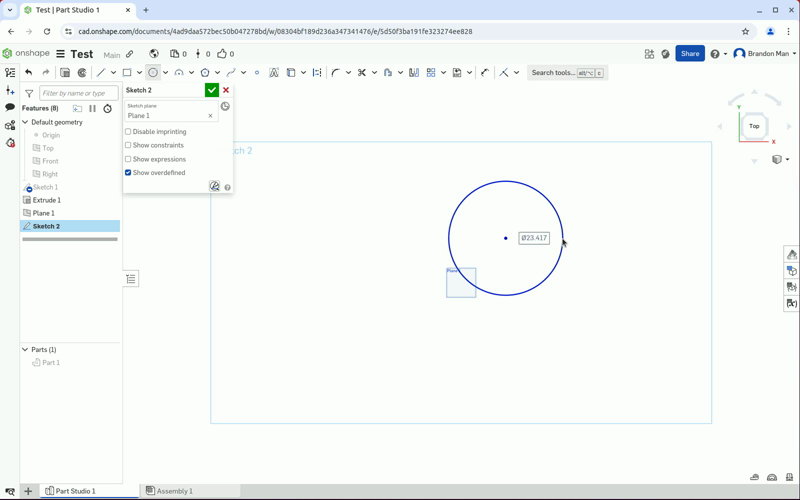
mouse_move(463, 242)
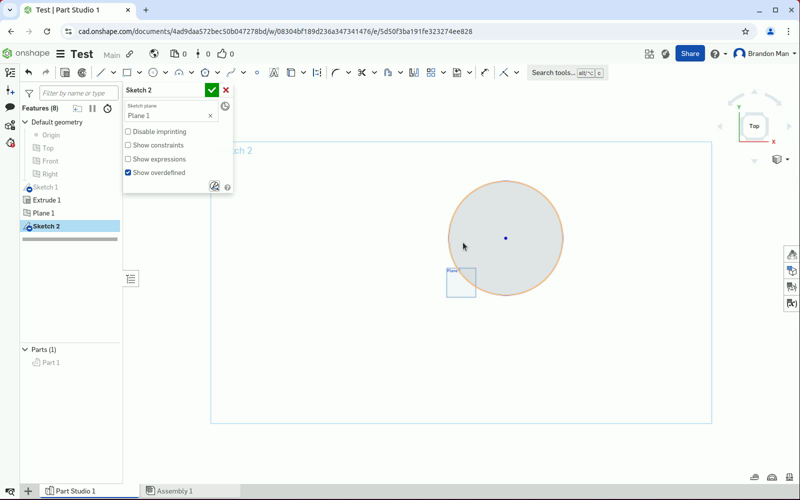
click(463, 242)
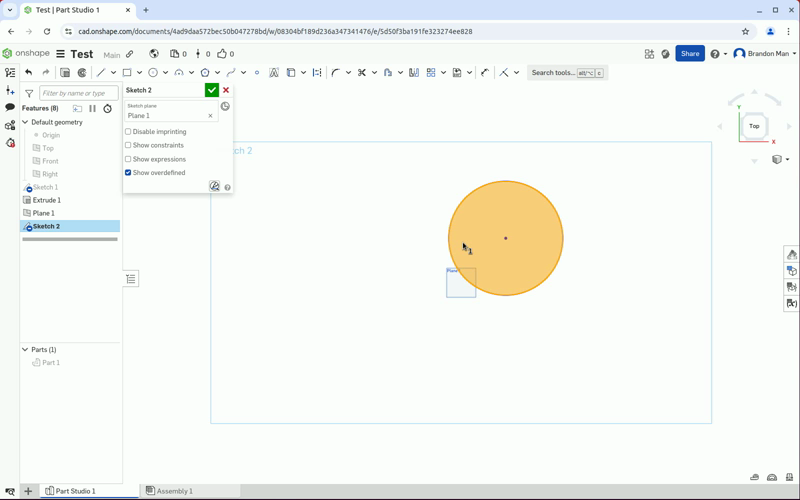
mouse_move(73, 352)
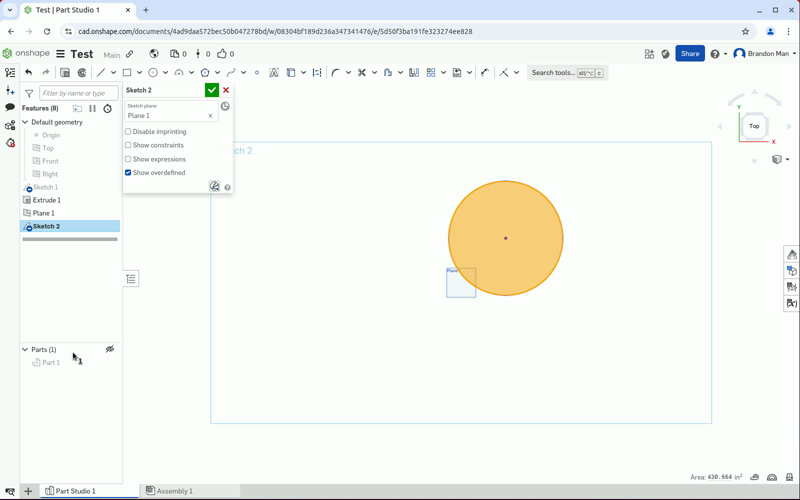
key(shift+y)
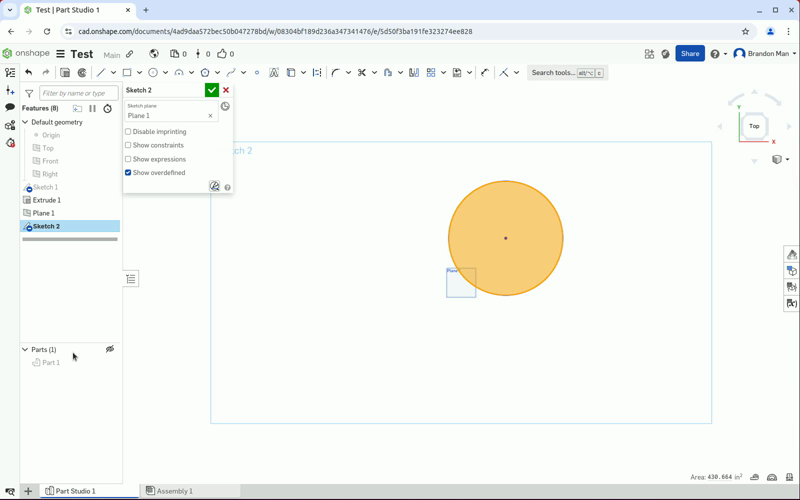
key(shift+e)
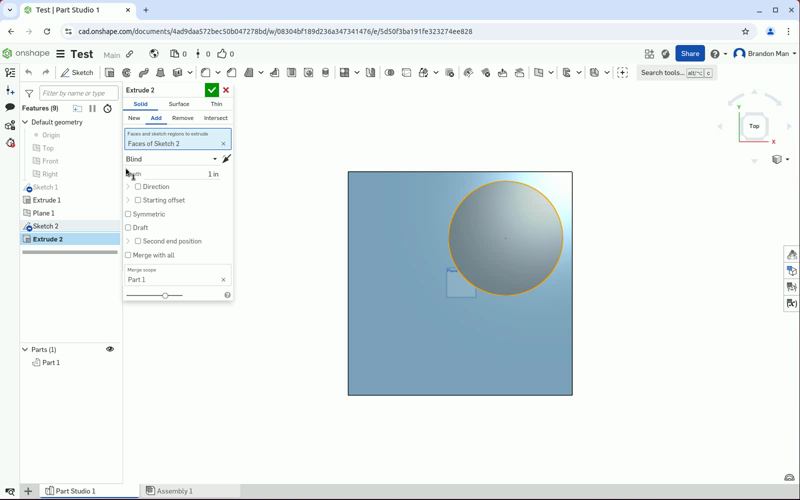
mouse_move(143, 106)
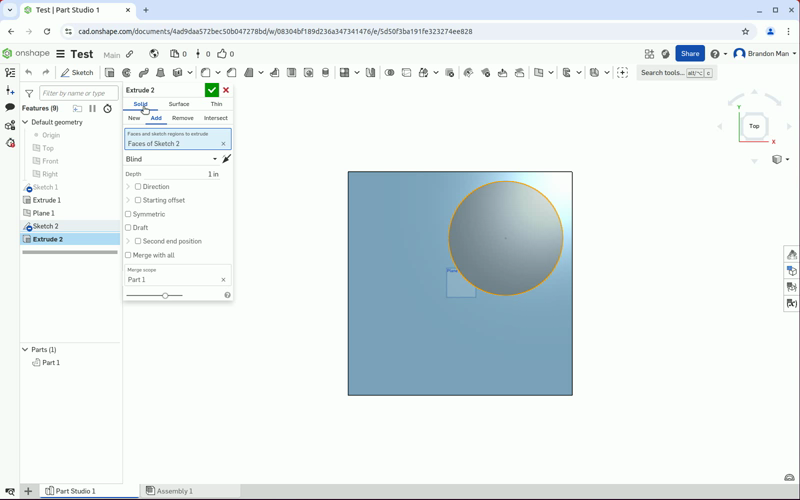
click(143, 106)
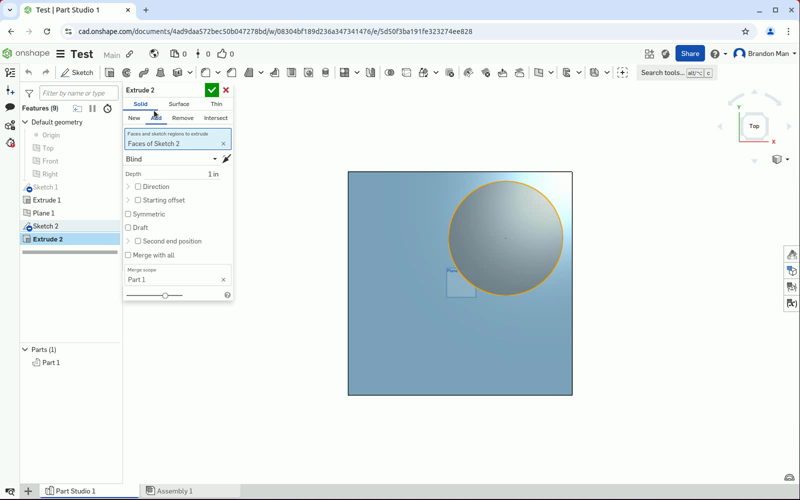
mouse_move(186, 120)
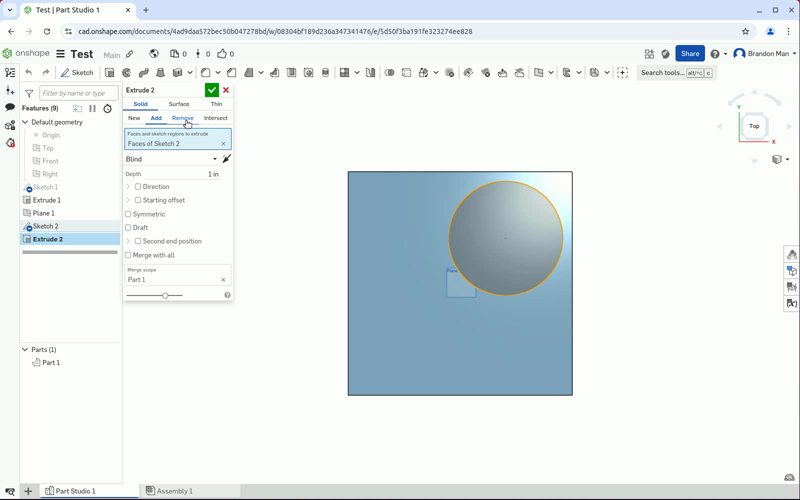
click(186, 120)
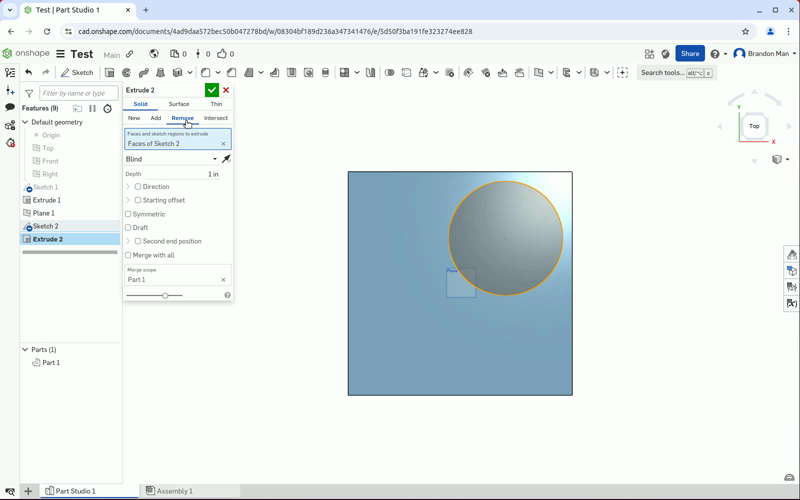
key(tab, 4)
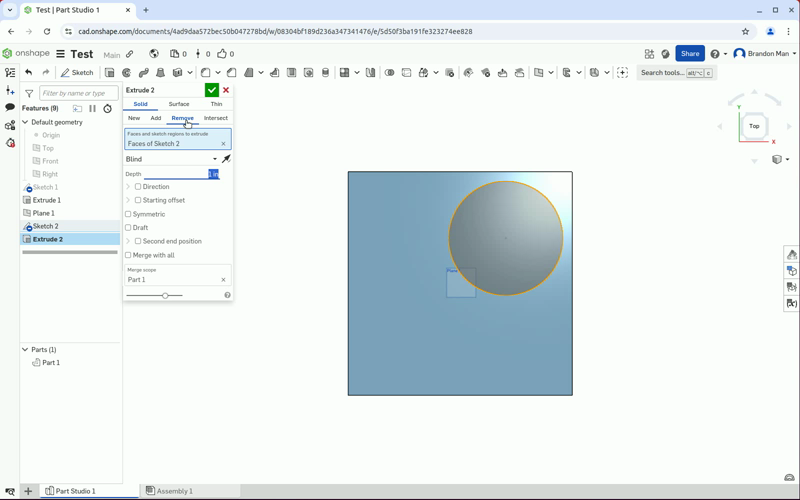
text(9.147)
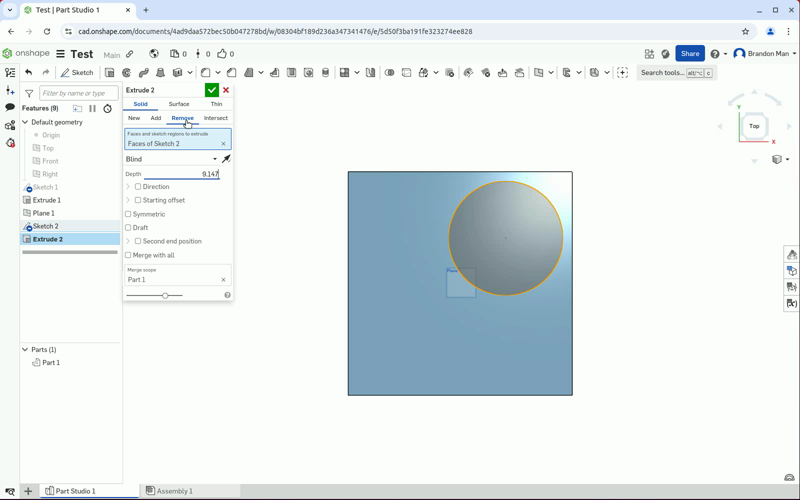
key(tab, 6)
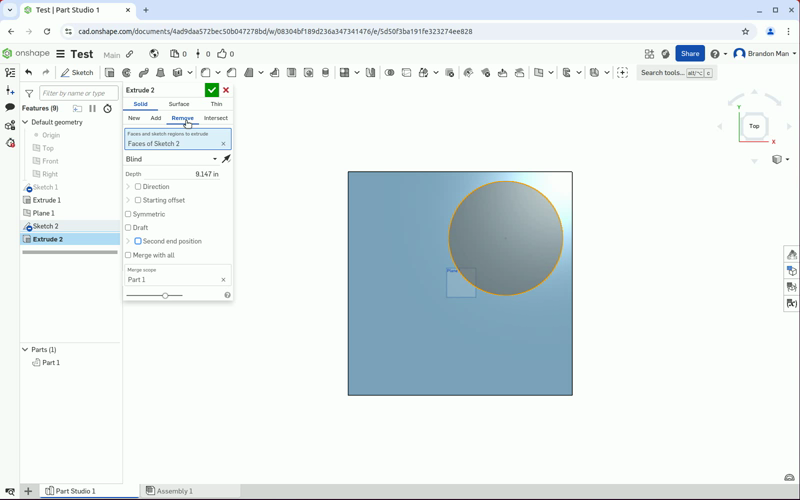
key(space)
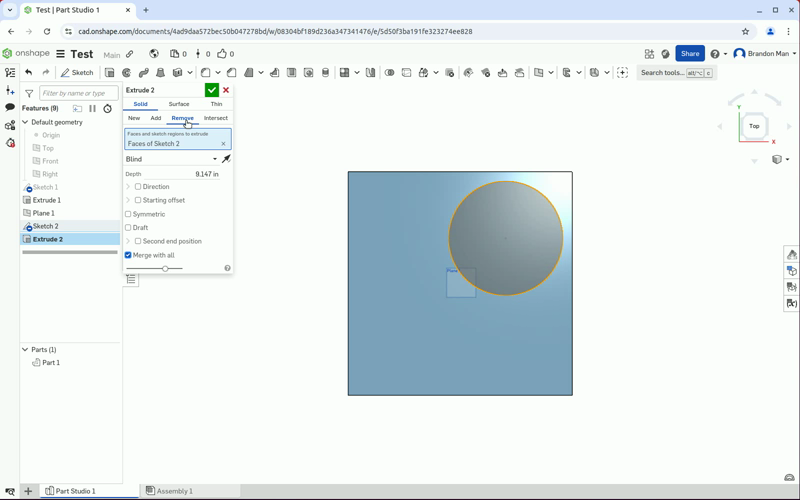
key(enter)
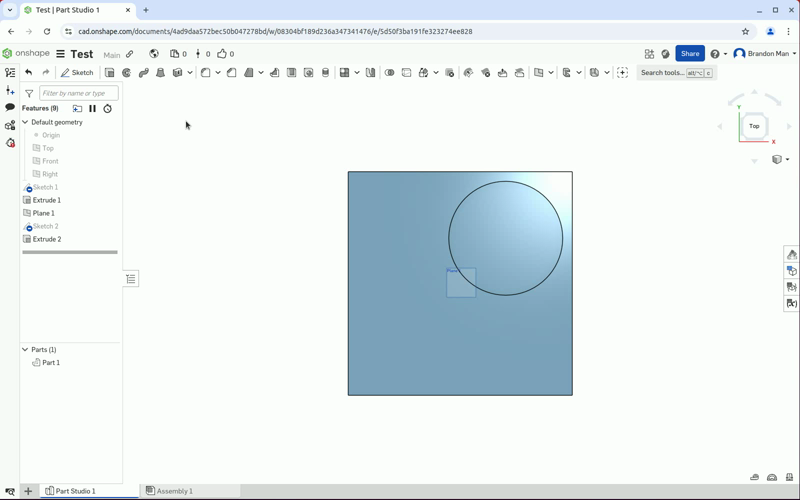
key(shift+h)
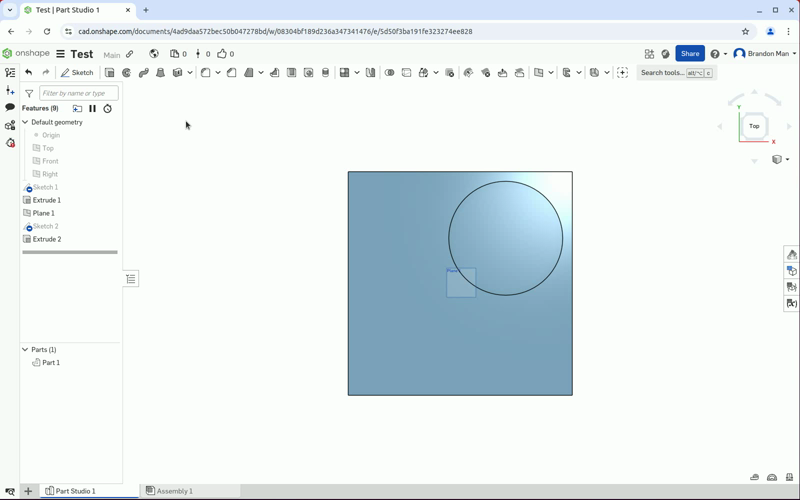
key(shift+h)
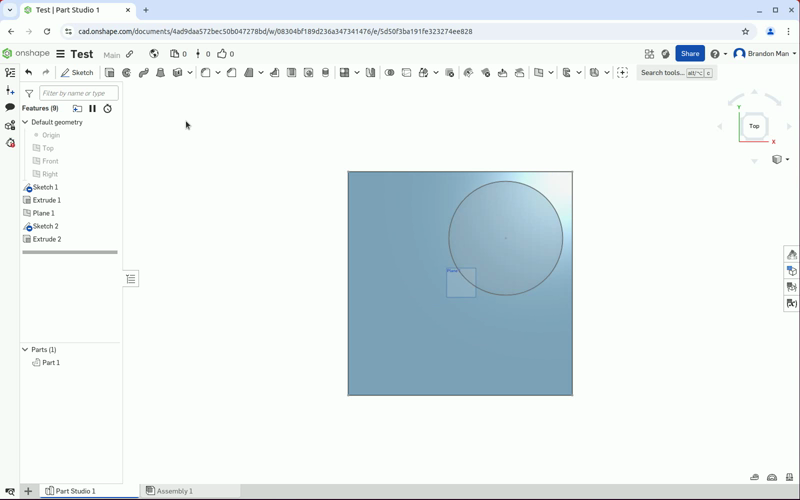
key(shift+7)
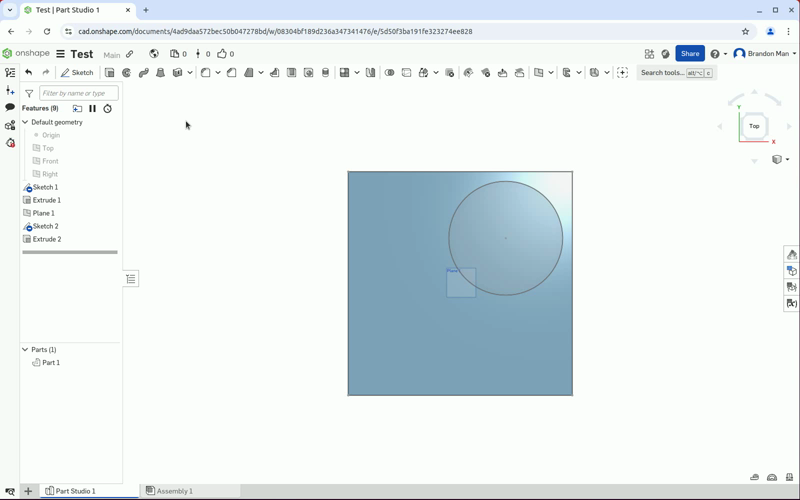
key(up, 3)
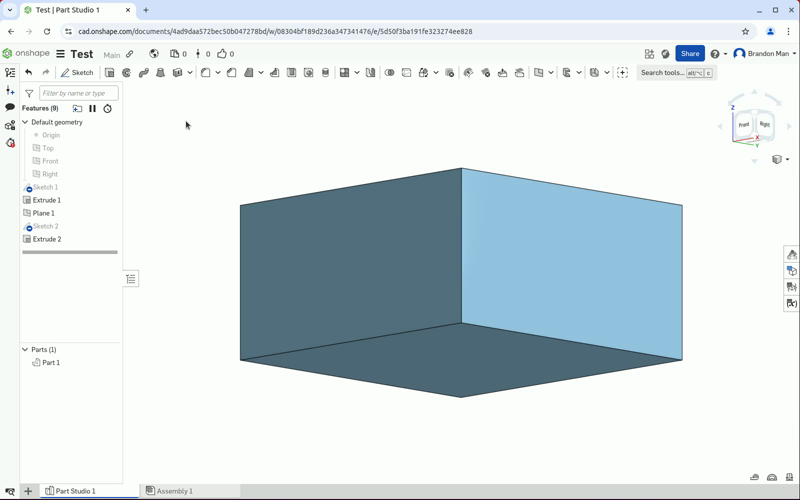
key(left, 3)
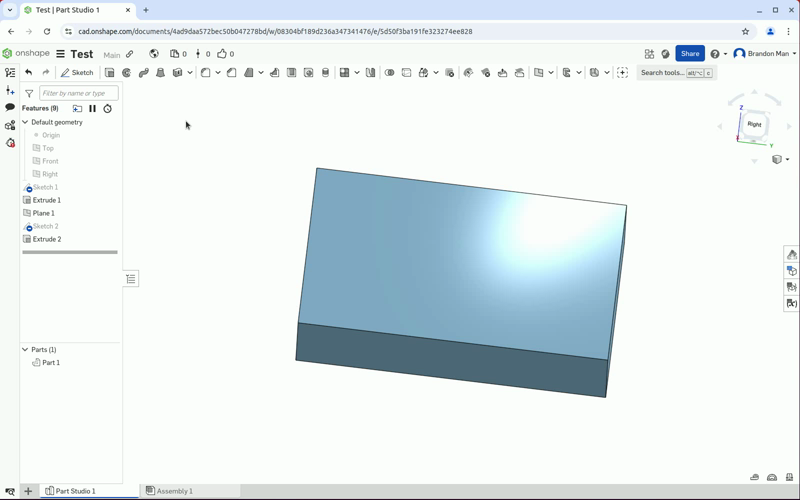
key(right, 3)
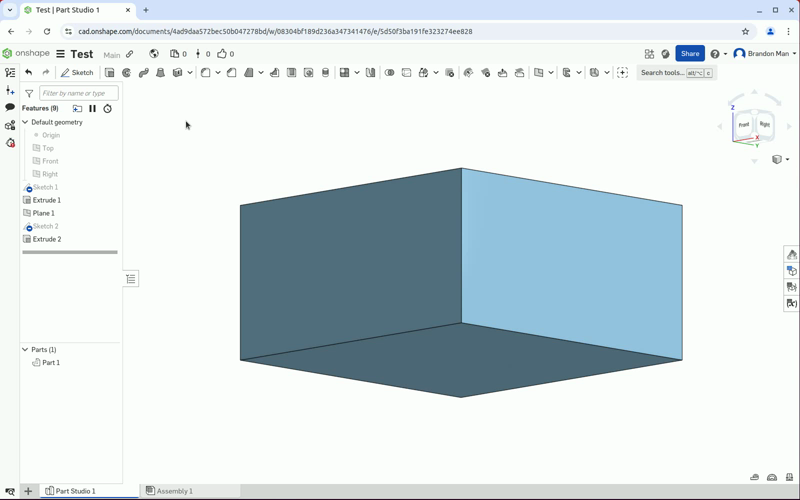
key(down, 3)
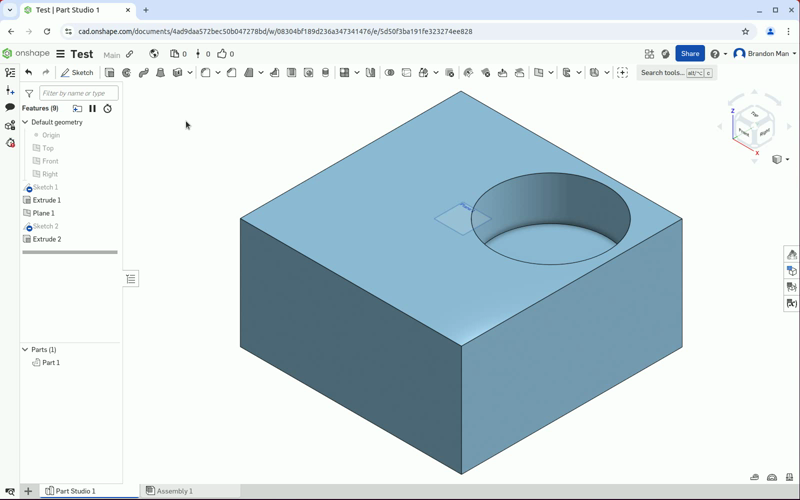
mouse_move(73, 189)
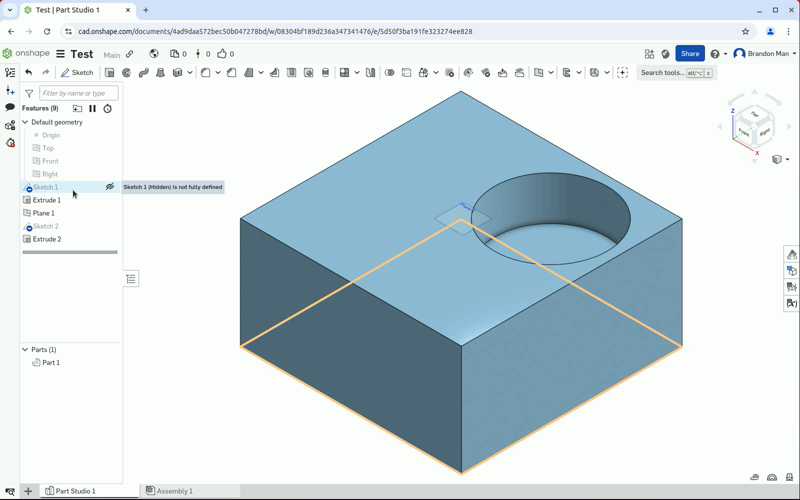
click(73, 189)